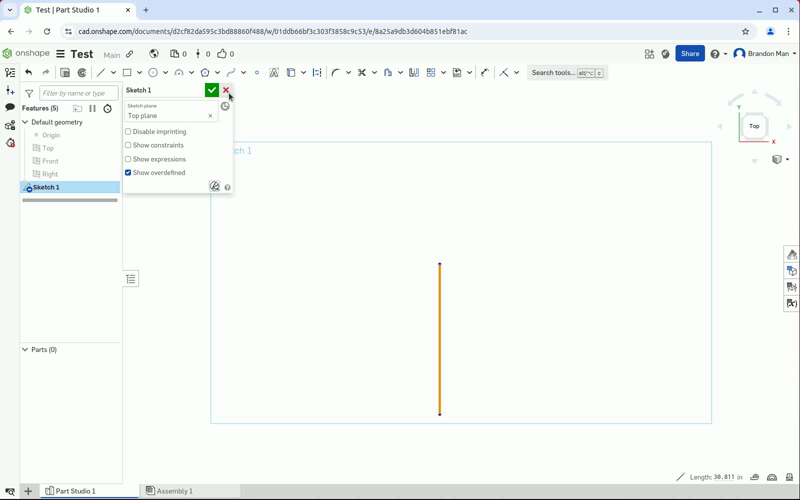
key(shift+h)
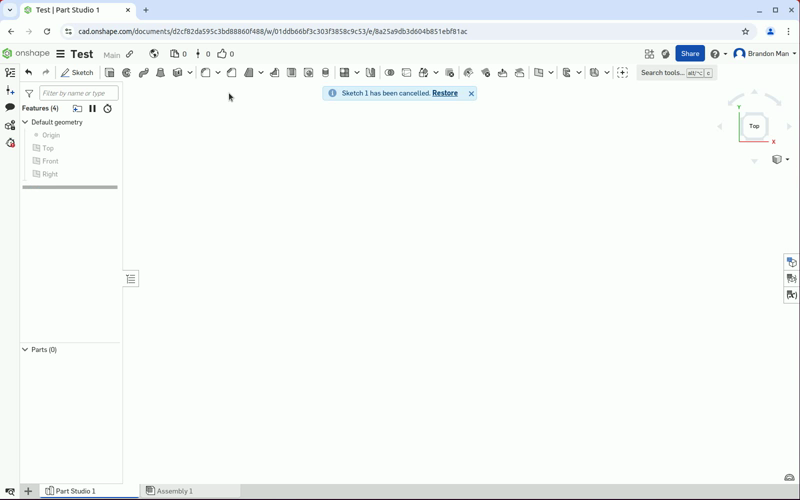
mouse_move(73, 352)
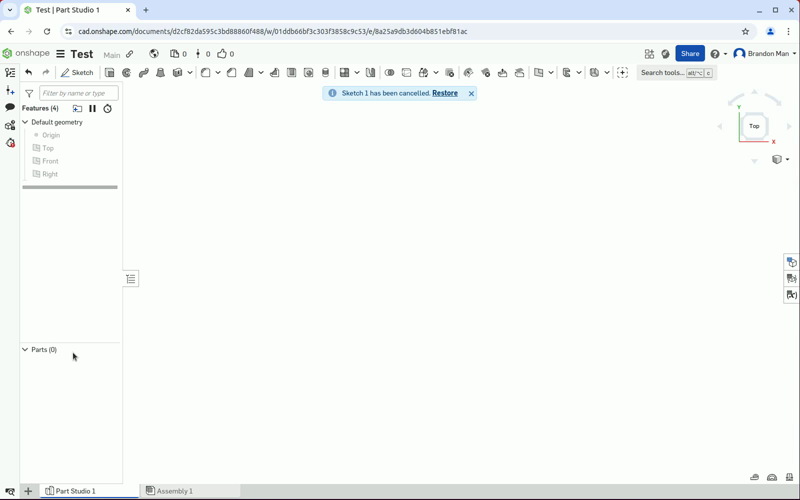
key(y)
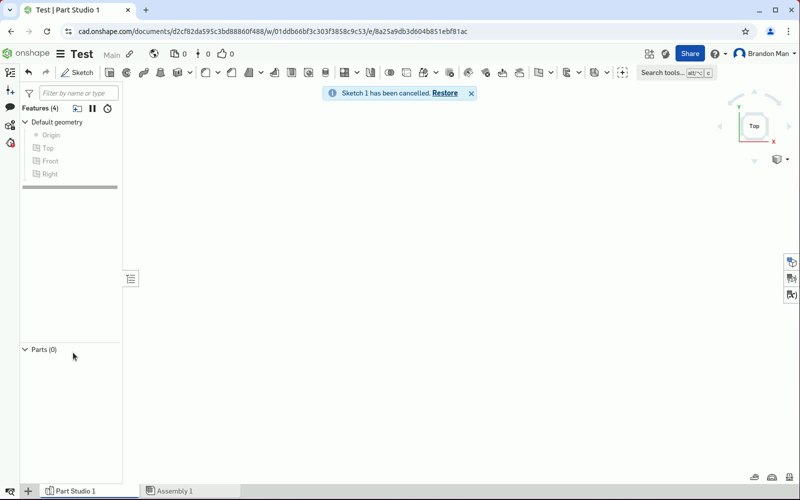
key(shift+p)
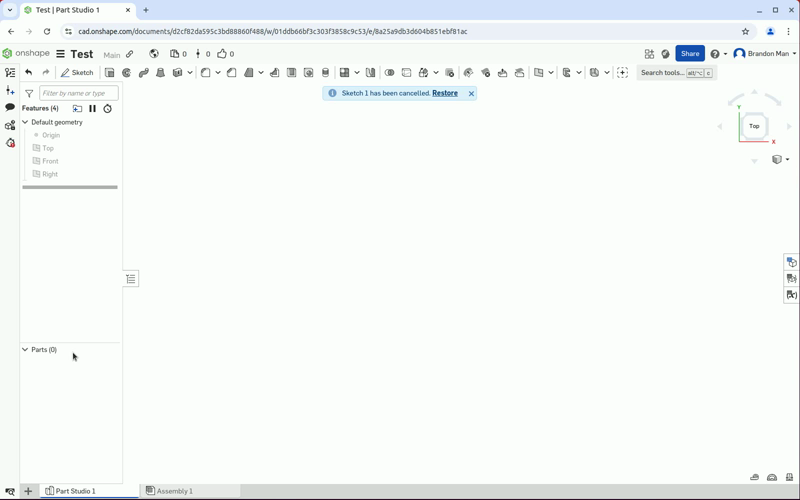
key(space)
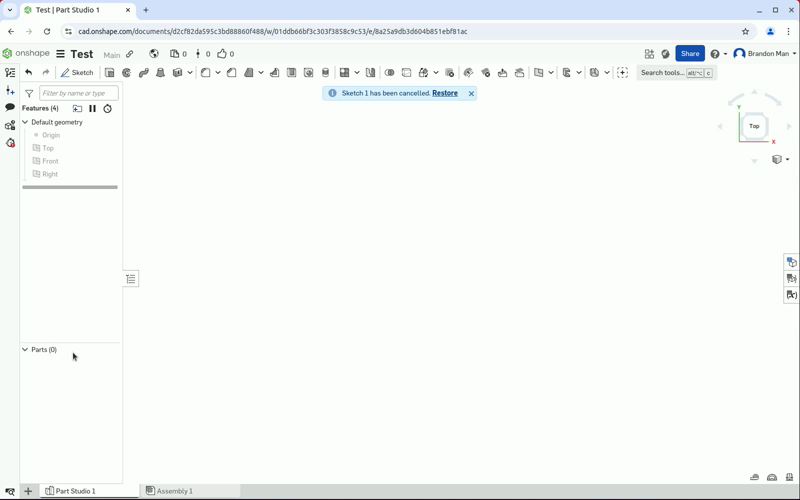
key_down(shift)
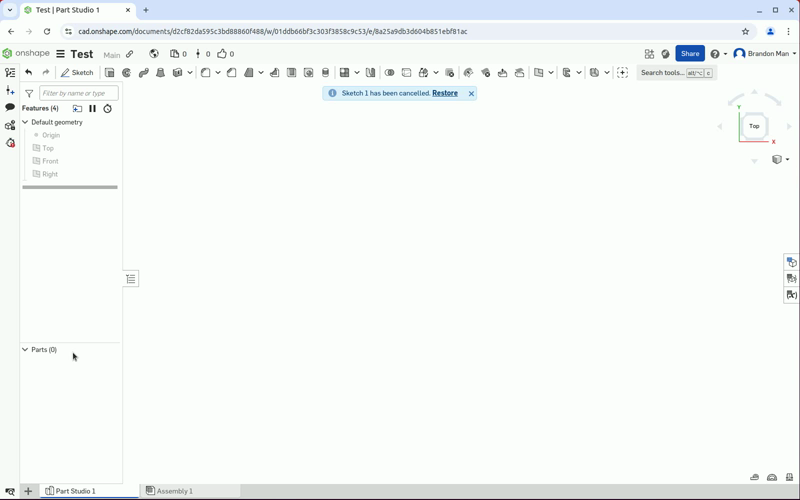
key(up)
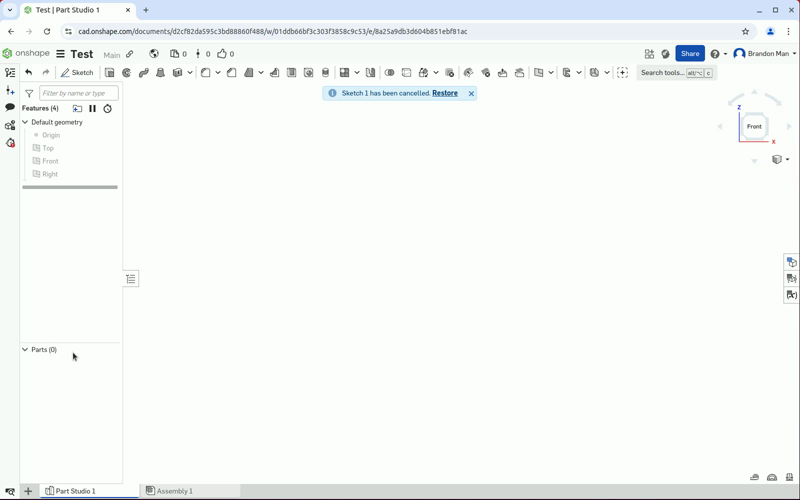
key_up(shift)
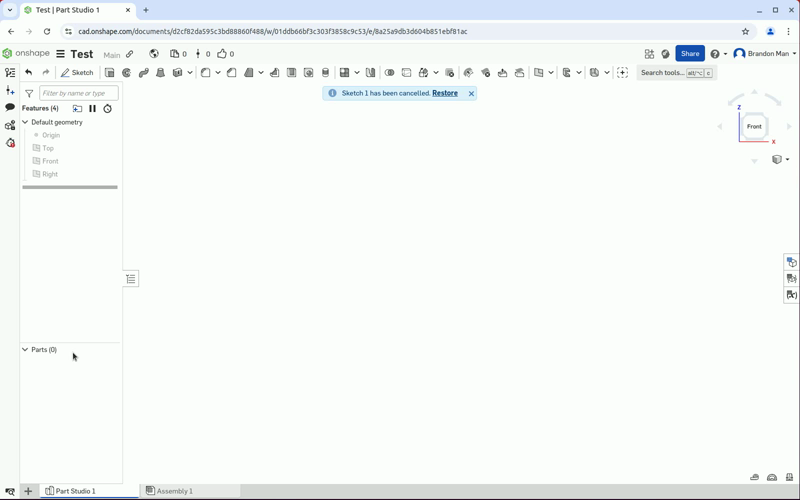
mouse_move(73, 352)
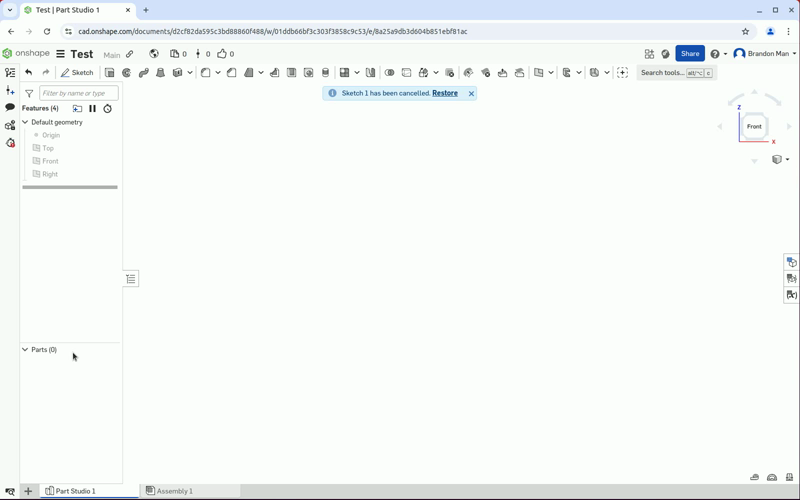
key(shift+y)
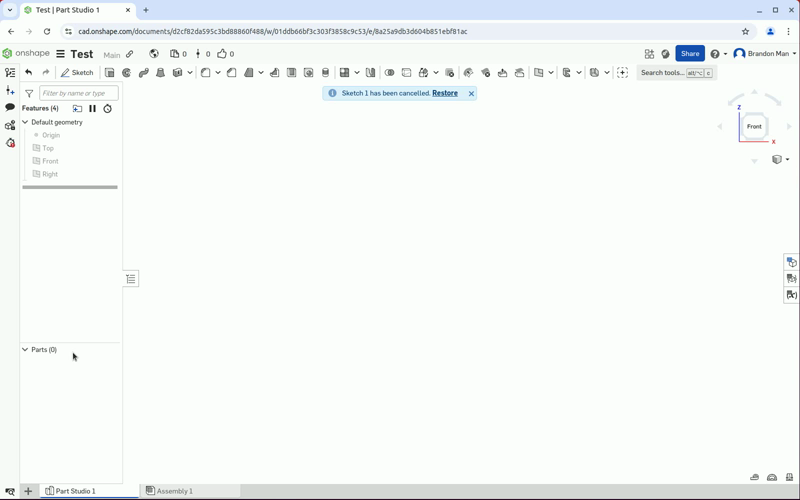
key(shift+s)
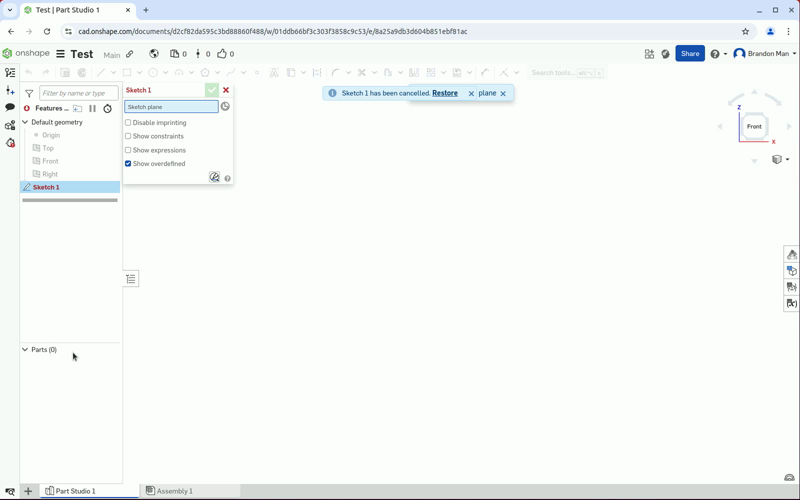
mouse_move(73, 163)
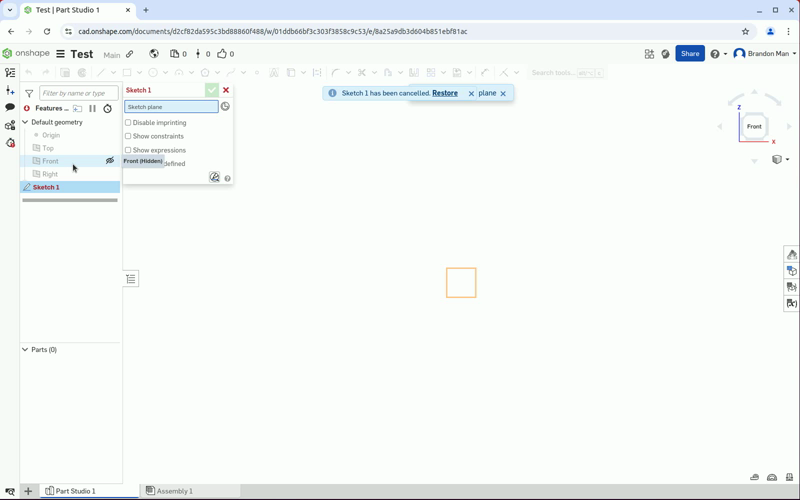
click(73, 163)
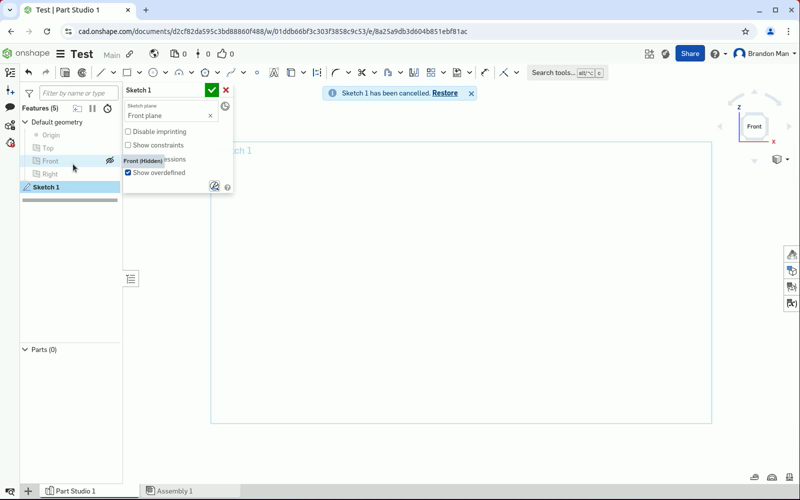
mouse_move(73, 352)
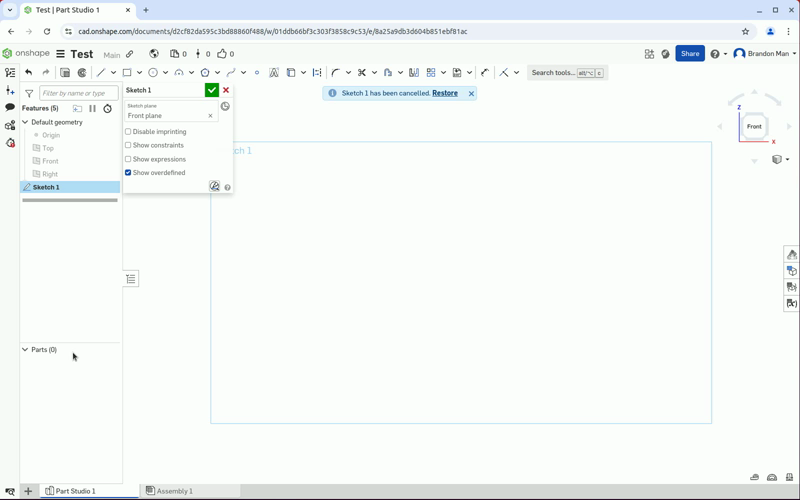
key(y)
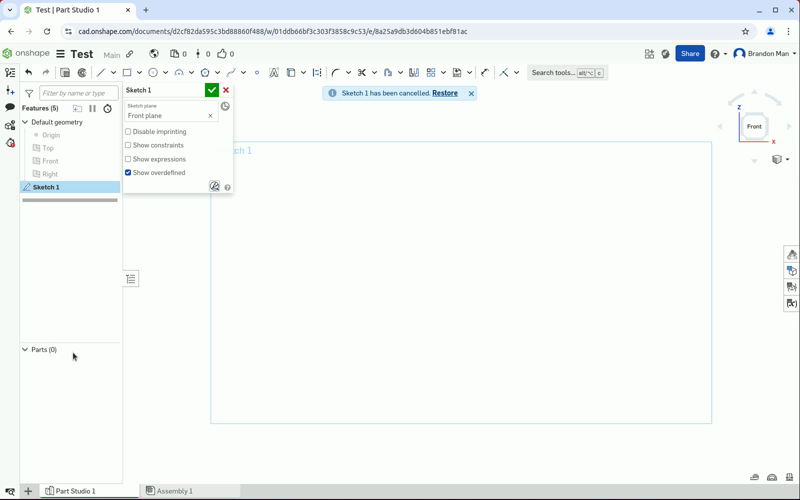
key(l)
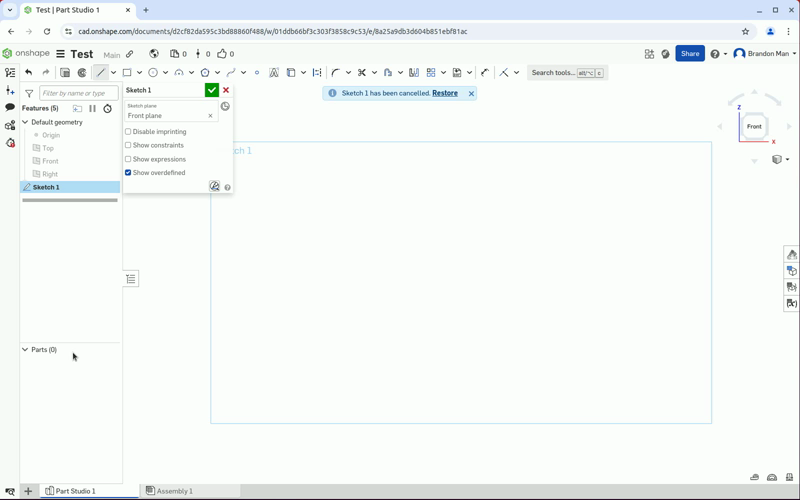
key_down(shift)
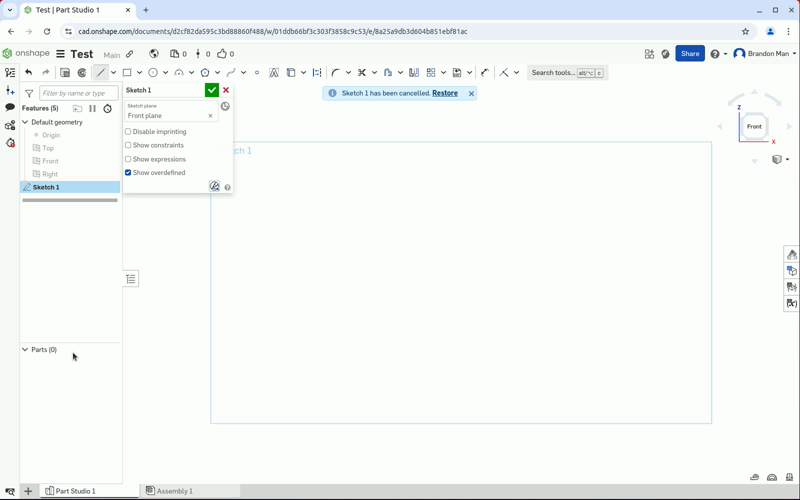
mouse_move(348, 282)
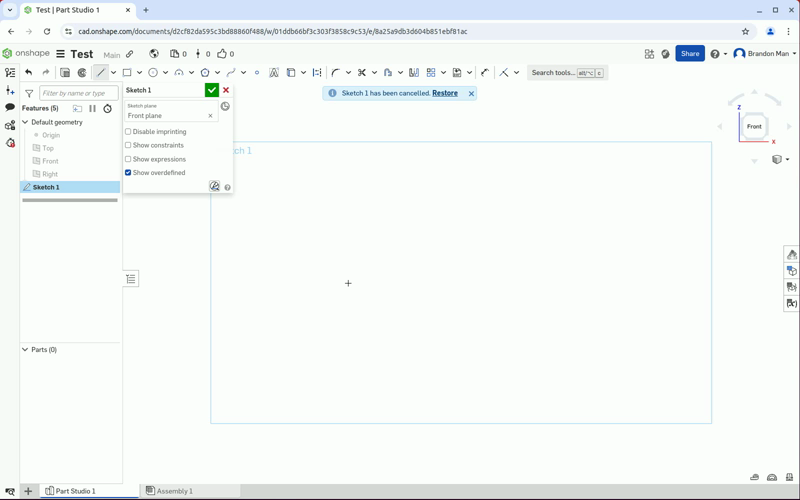
click(348, 282)
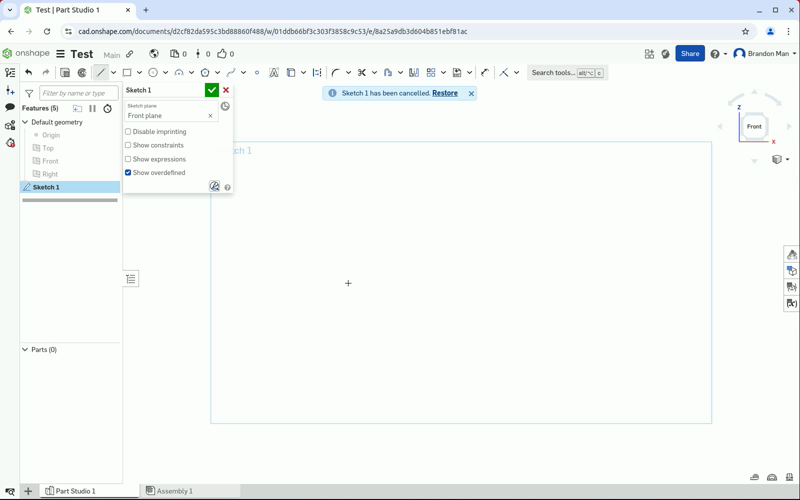
key_up(shift)
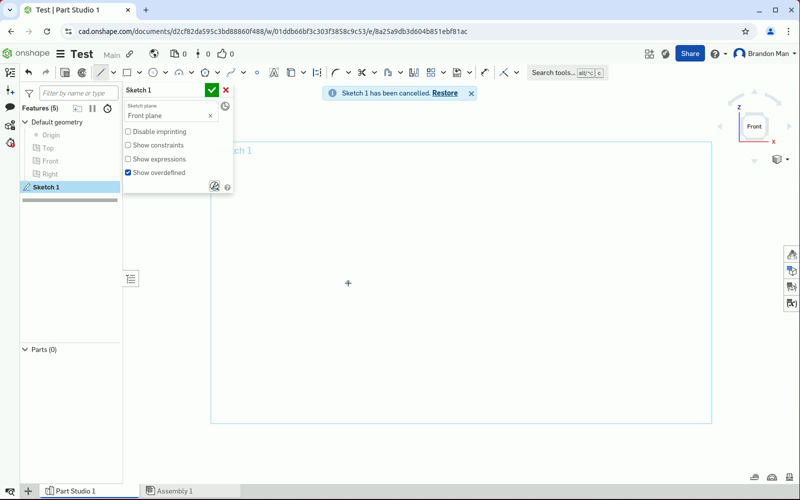
key_down(shift)
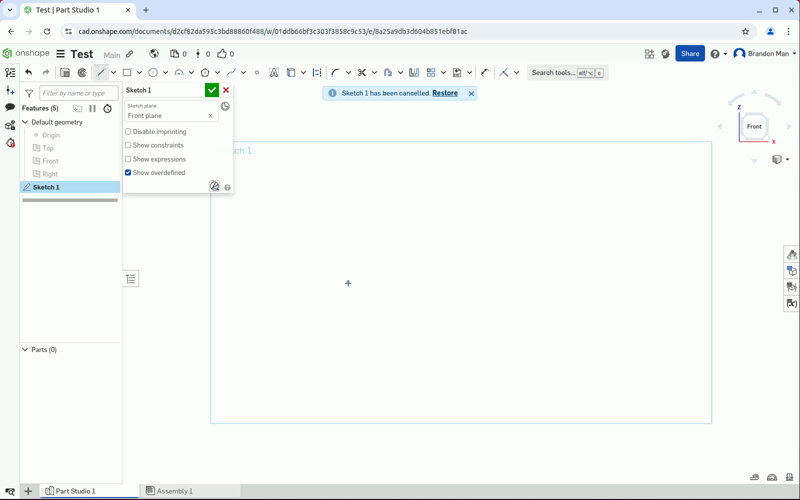
mouse_move(572, 282)
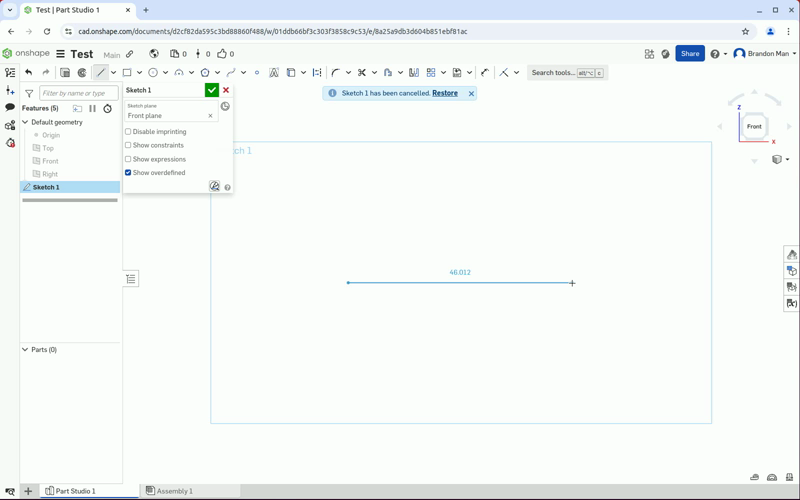
click(572, 282)
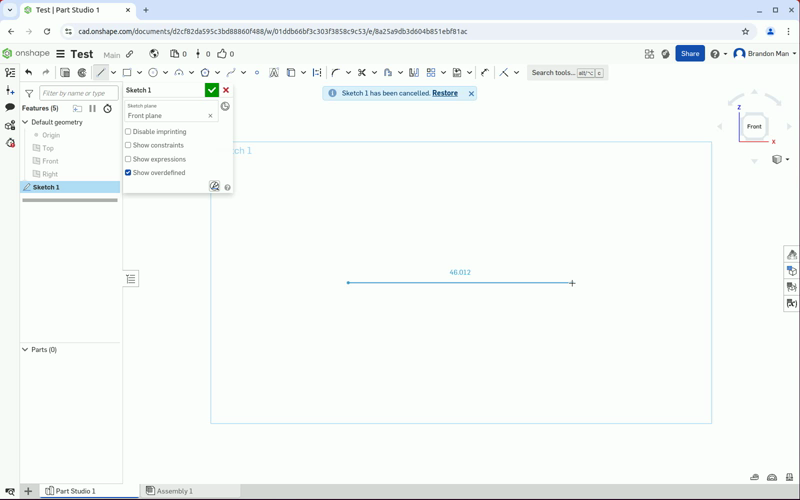
key_up(shift)
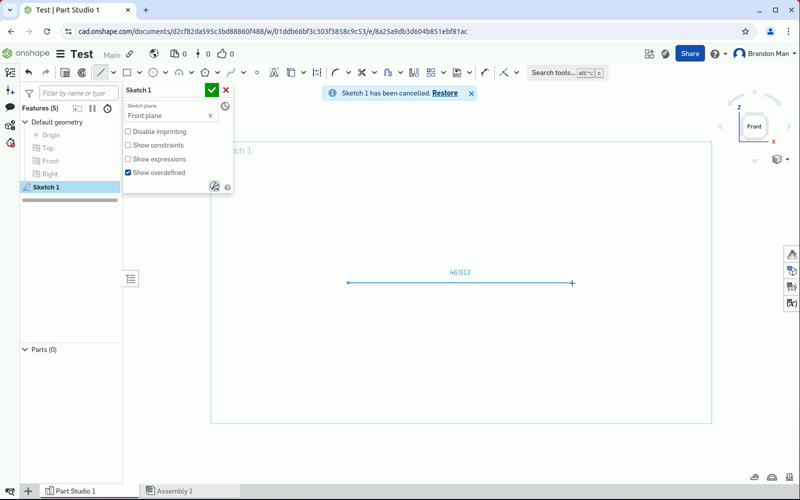
key_down(shift)
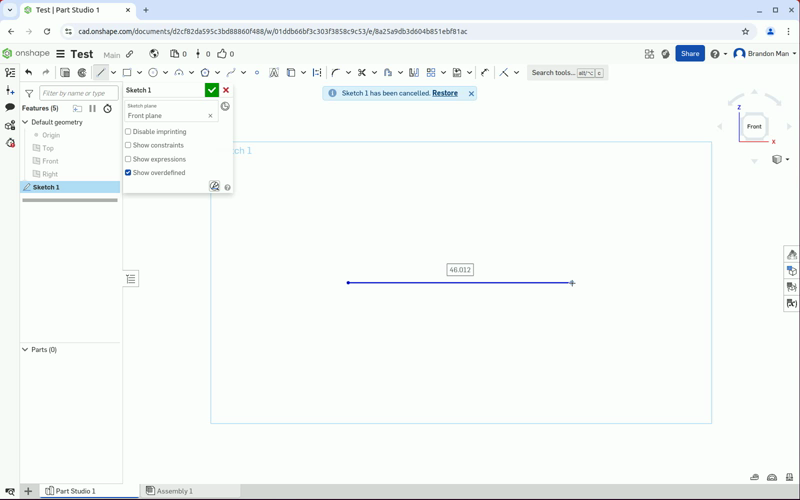
mouse_move(589, 282)
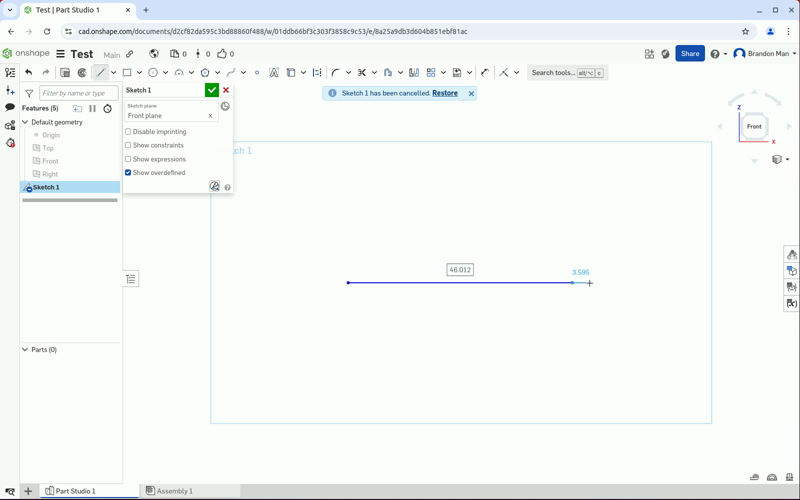
mouse_move(572, 261)
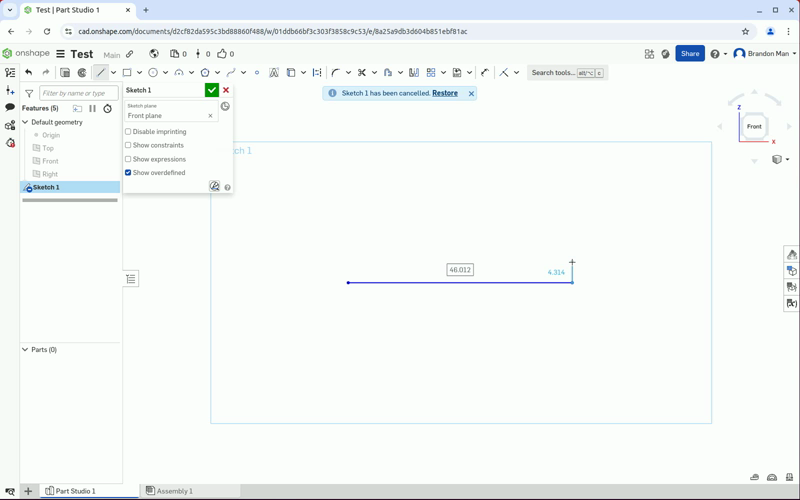
click(572, 261)
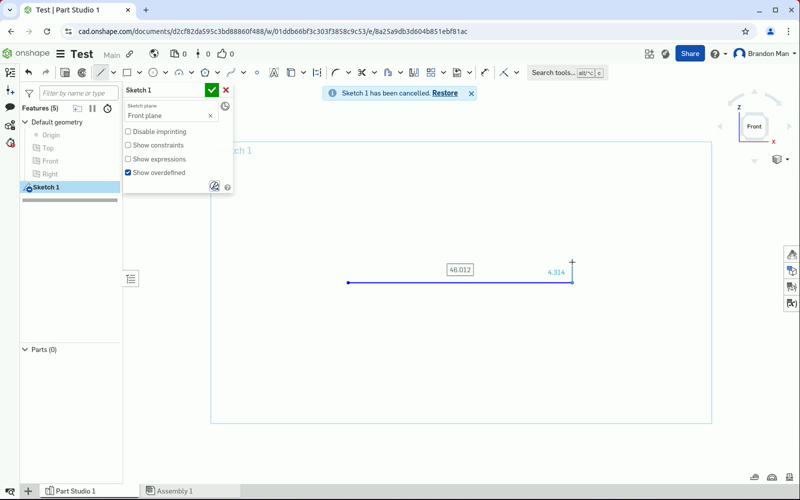
key_up(shift)
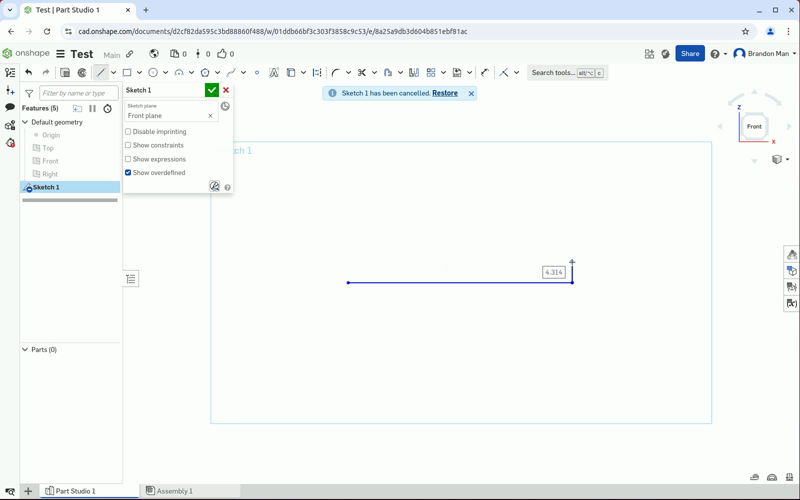
key_down(shift)
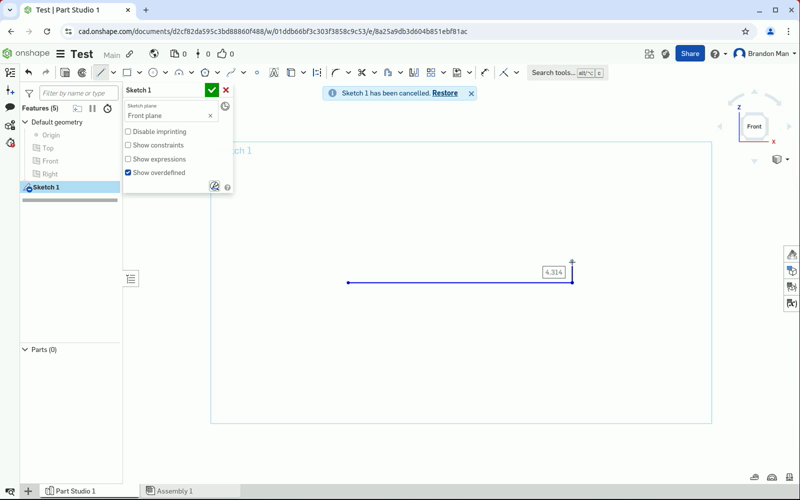
mouse_move(348, 261)
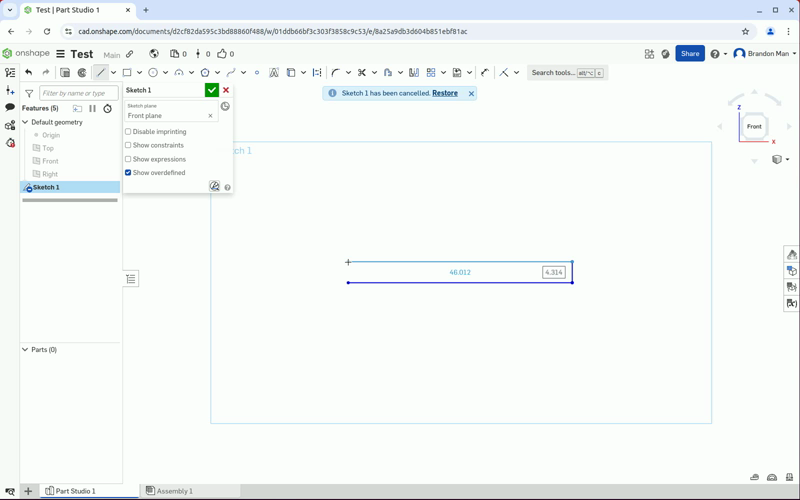
click(348, 261)
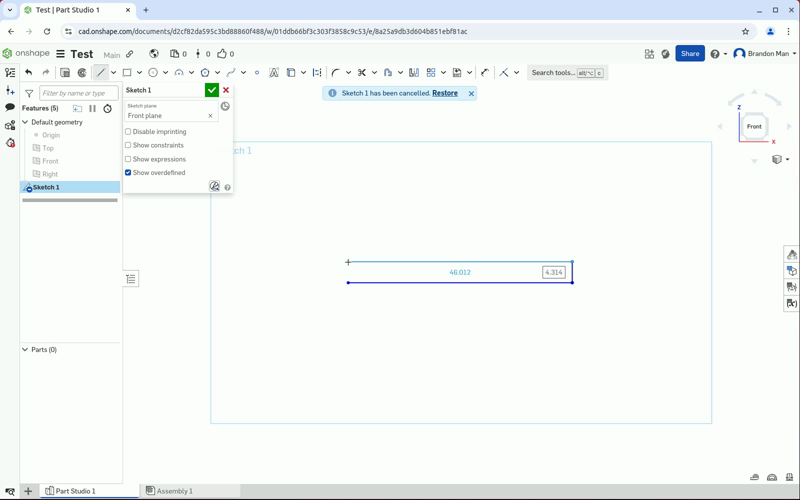
key_up(shift)
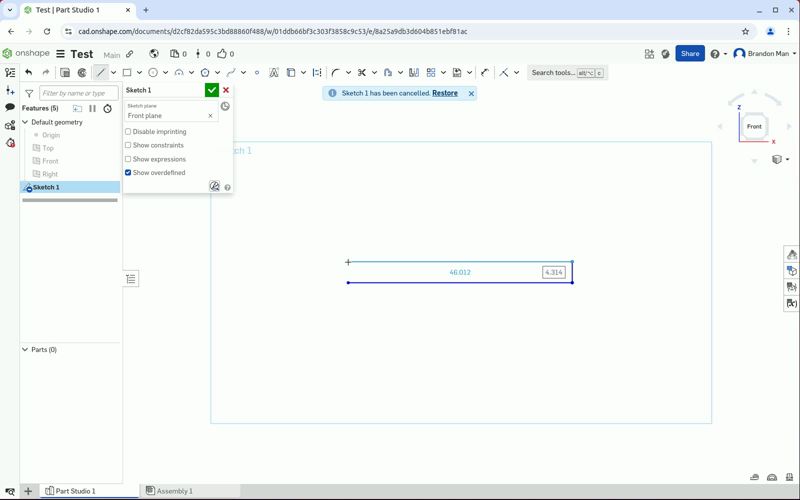
mouse_move(378, 261)
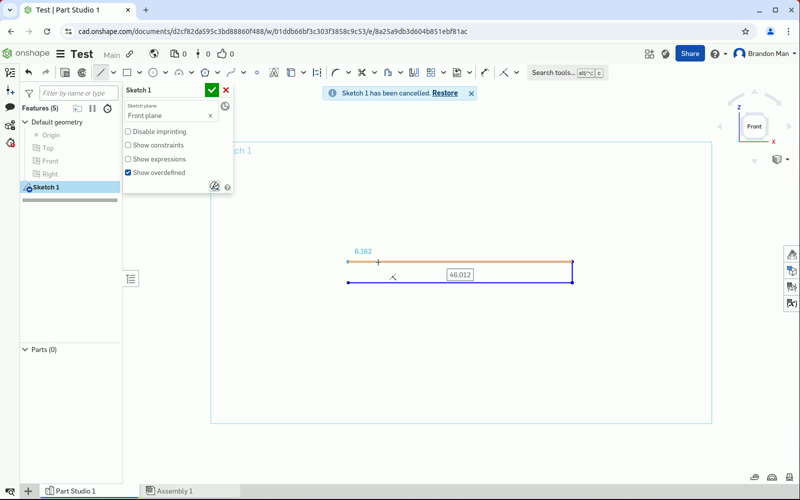
key_down(shift)
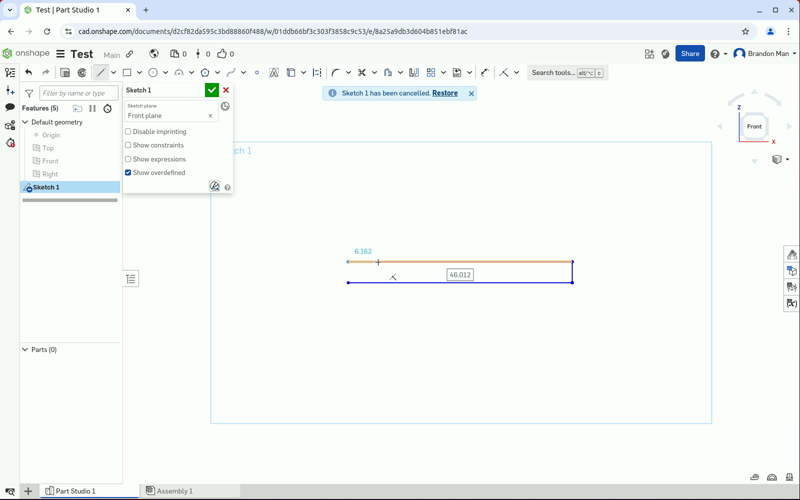
mouse_move(348, 282)
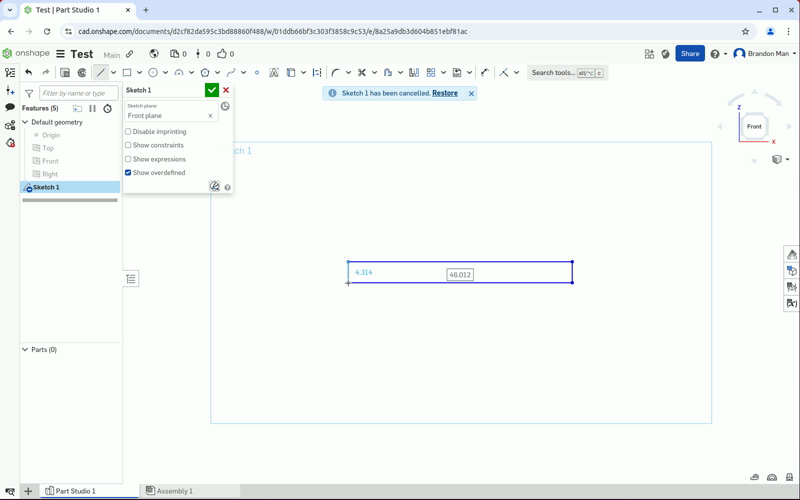
key_up(shift)
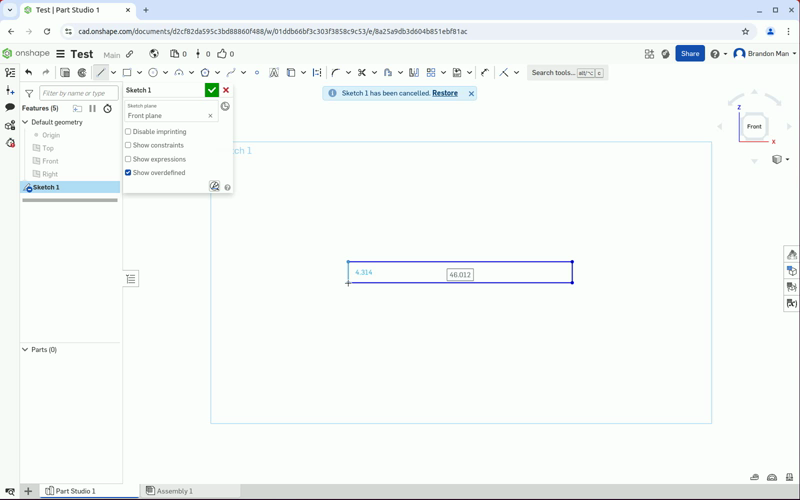
click(348, 282)
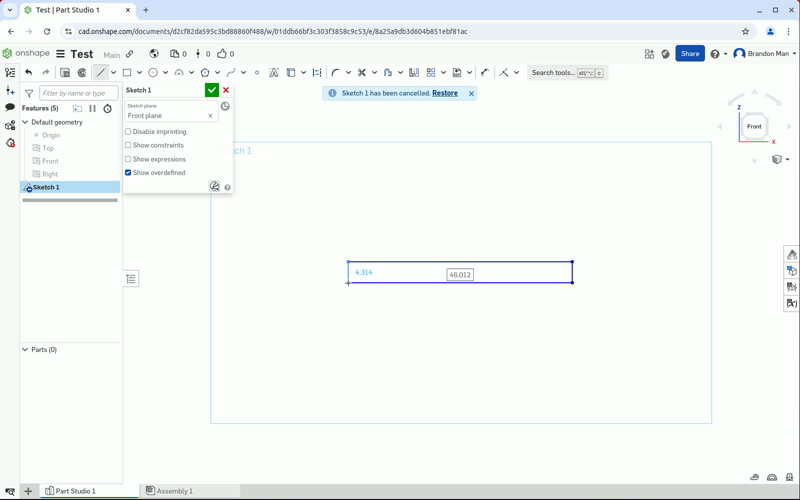
key(esc)
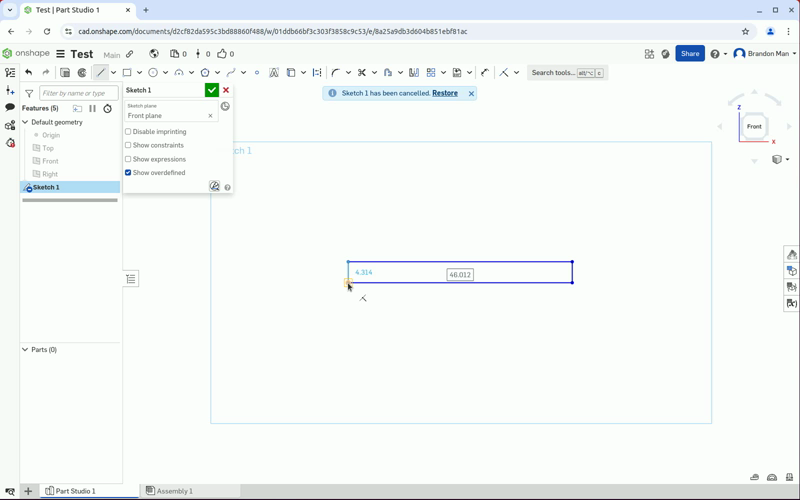
mouse_move(425, 274)
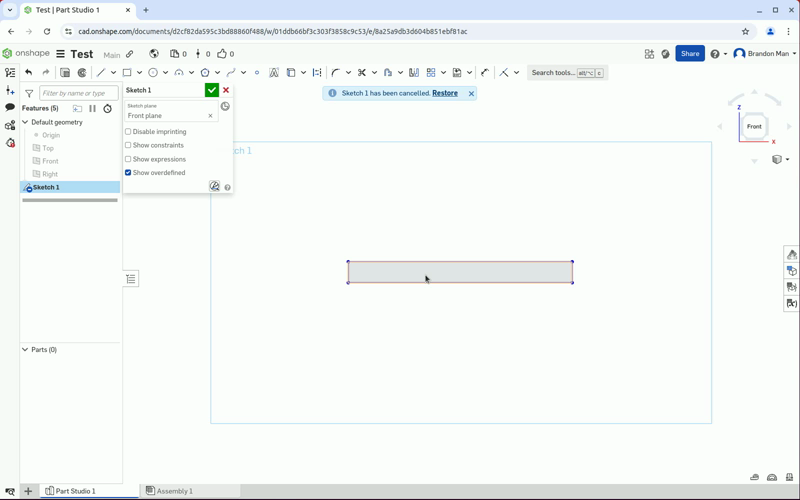
click(425, 274)
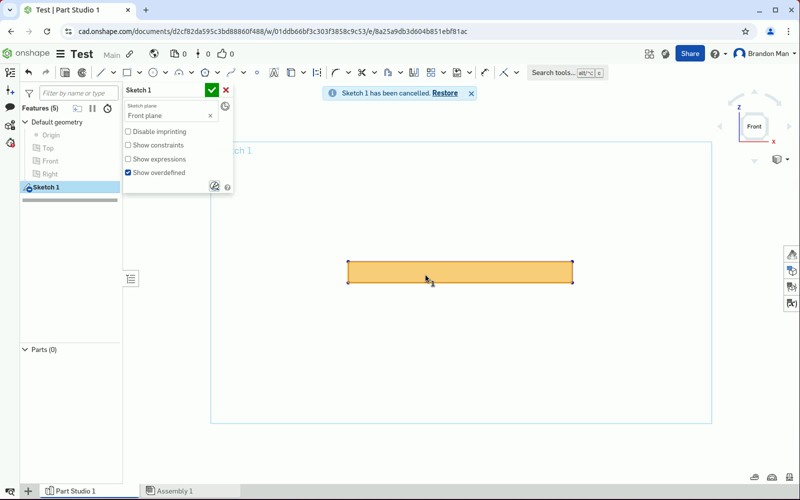
mouse_move(73, 352)
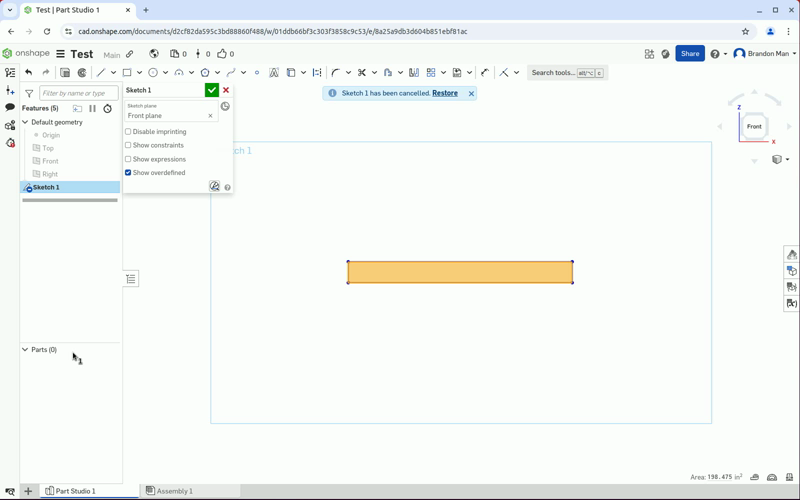
key(shift+y)
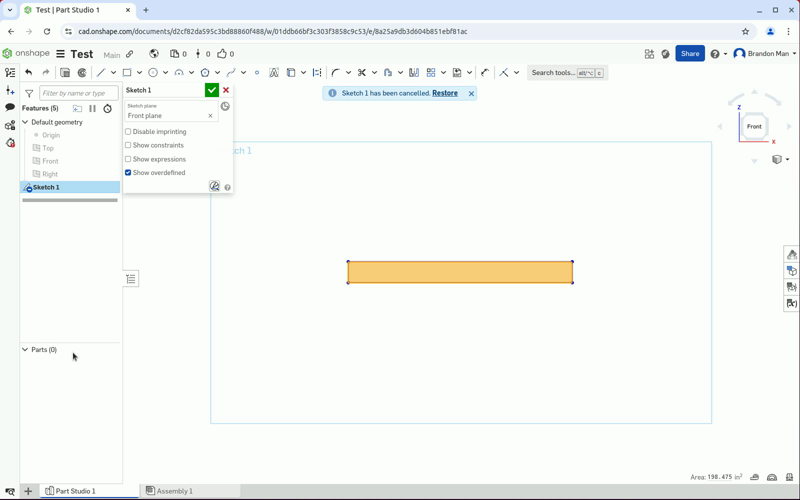
key(shift+e)
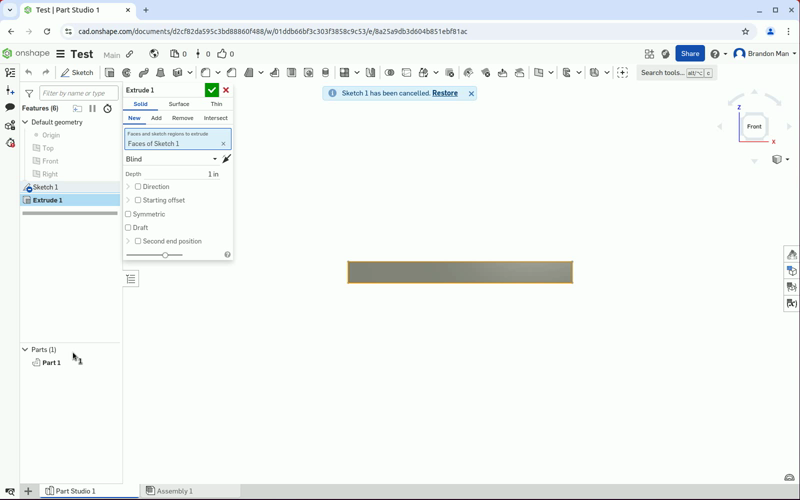
mouse_move(143, 106)
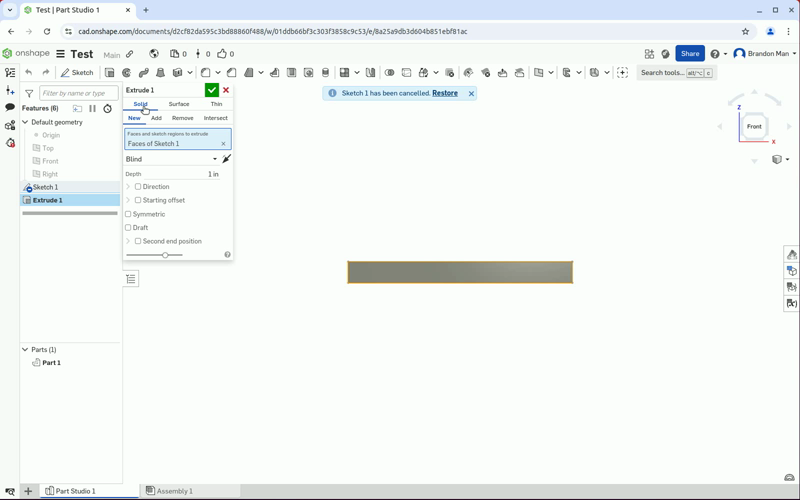
click(143, 106)
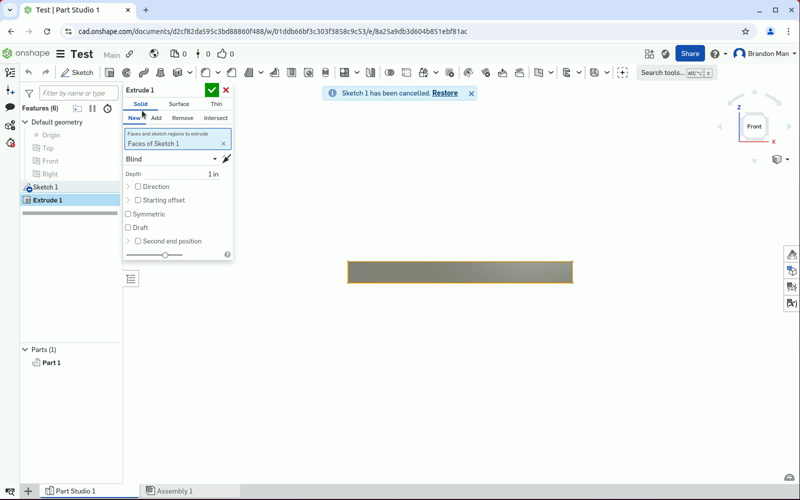
mouse_move(137, 120)
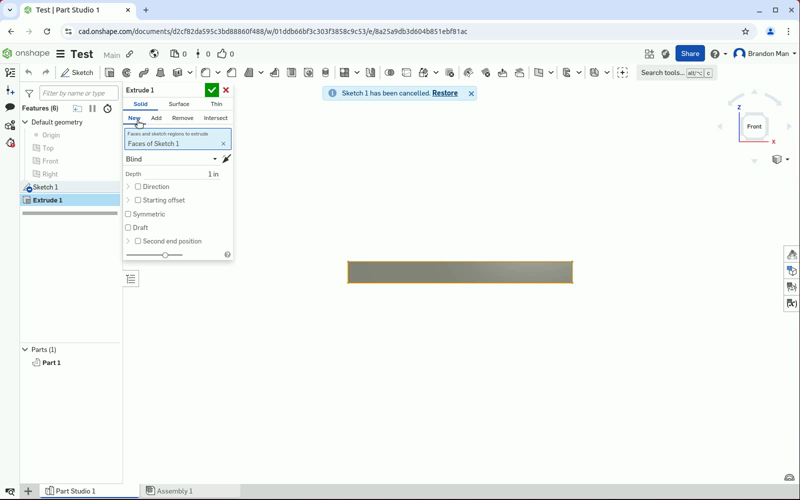
click(137, 120)
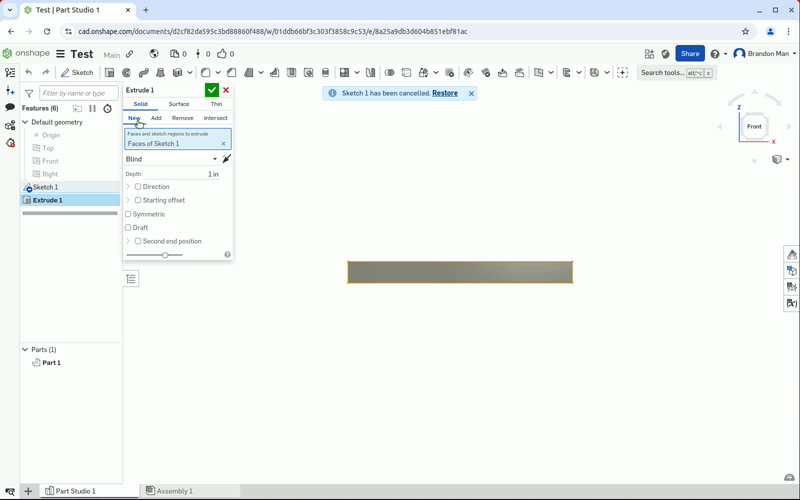
key(tab, 4)
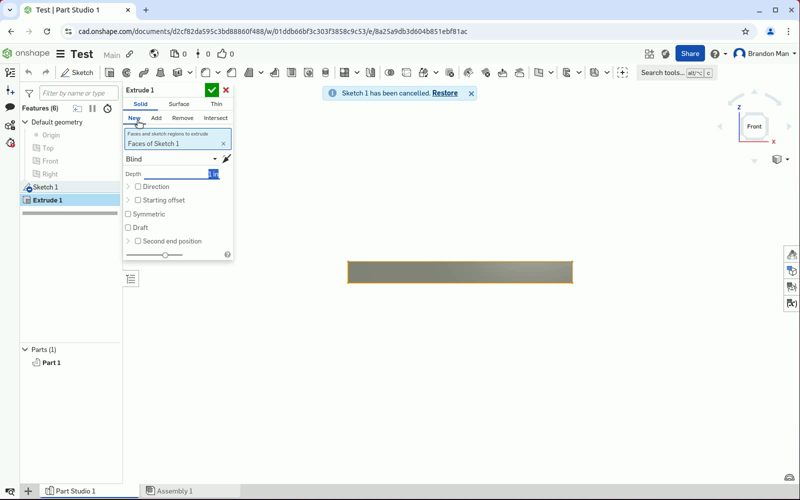
text(6.258)
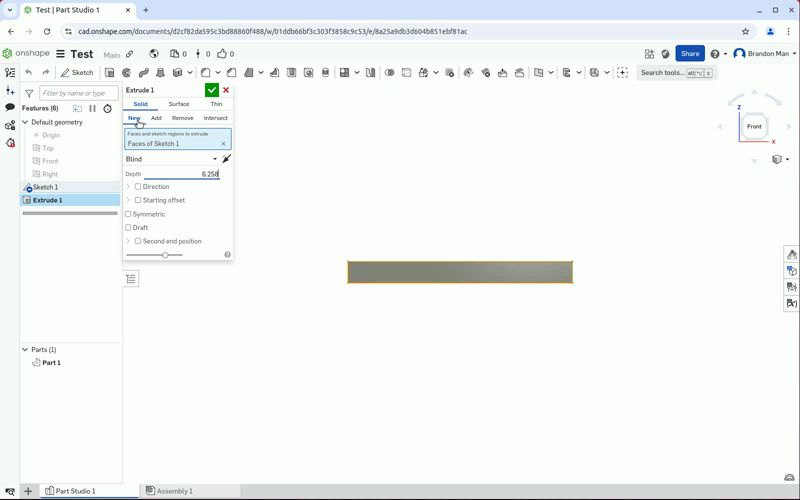
key(tab, 3)
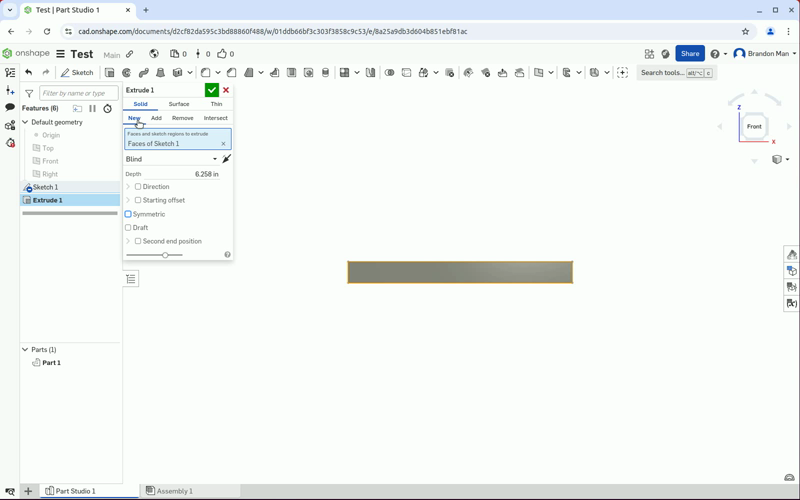
key(space)
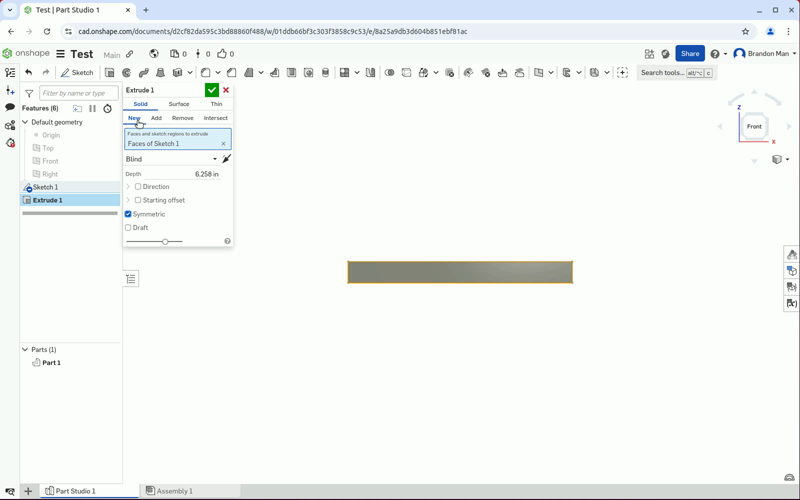
key(enter)
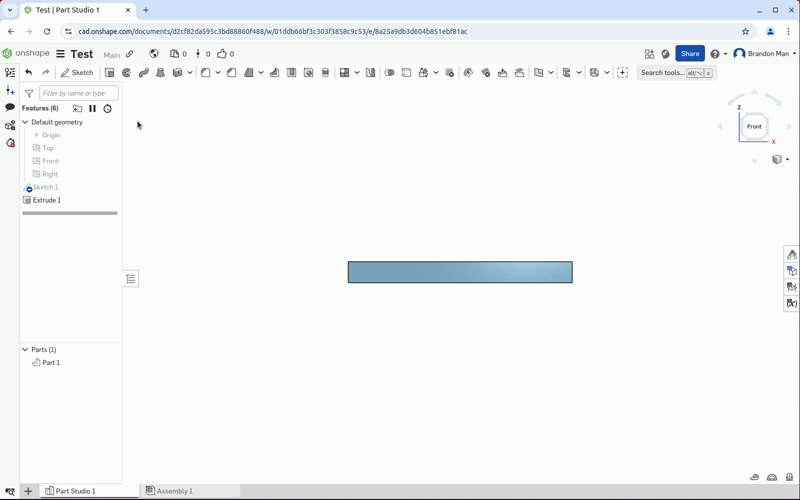
key(shift+h)
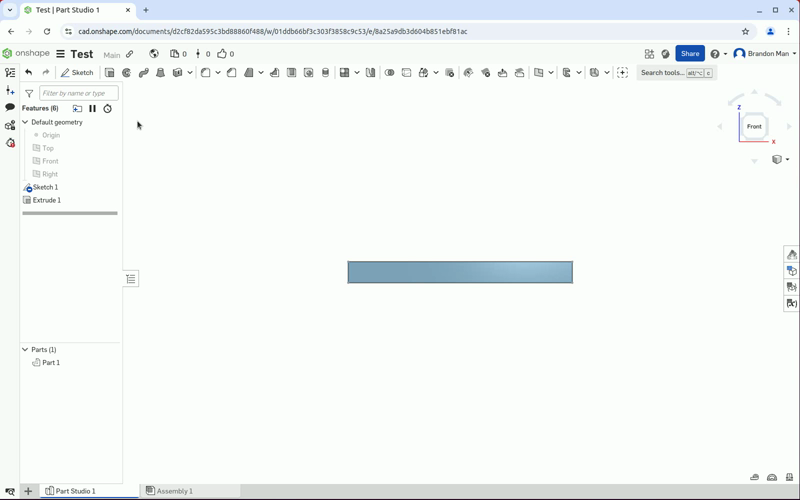
key(shift+h)
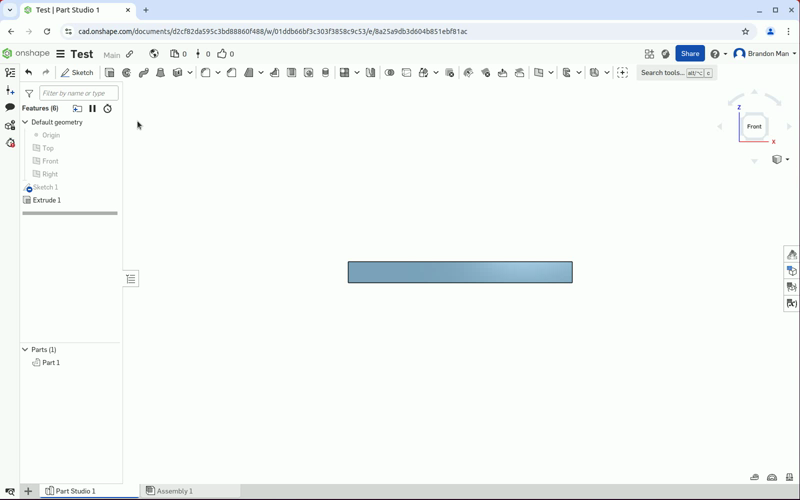
mouse_move(73, 189)
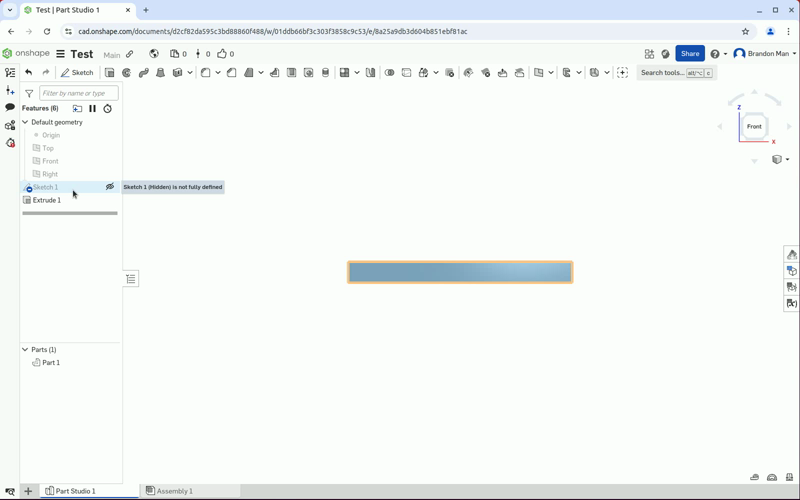
click(73, 189)
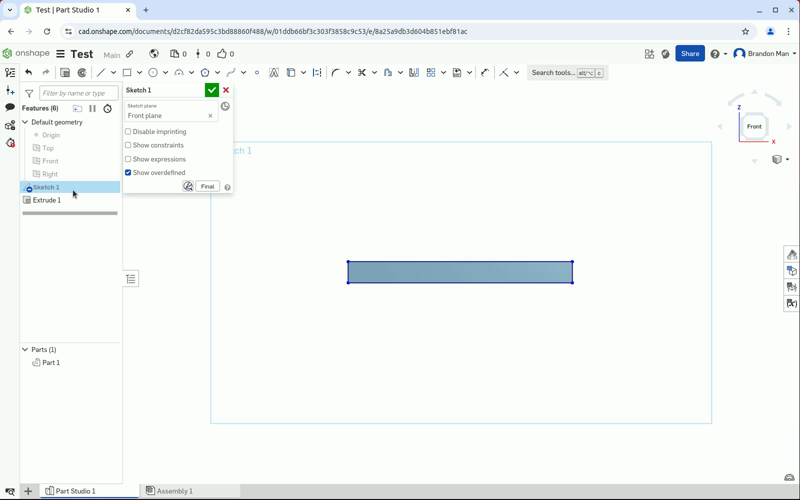
mouse_move(229, 92)
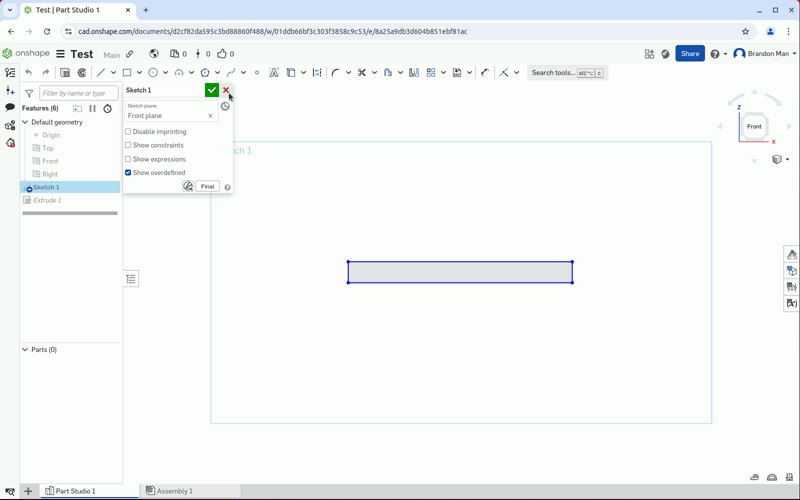
click(229, 92)
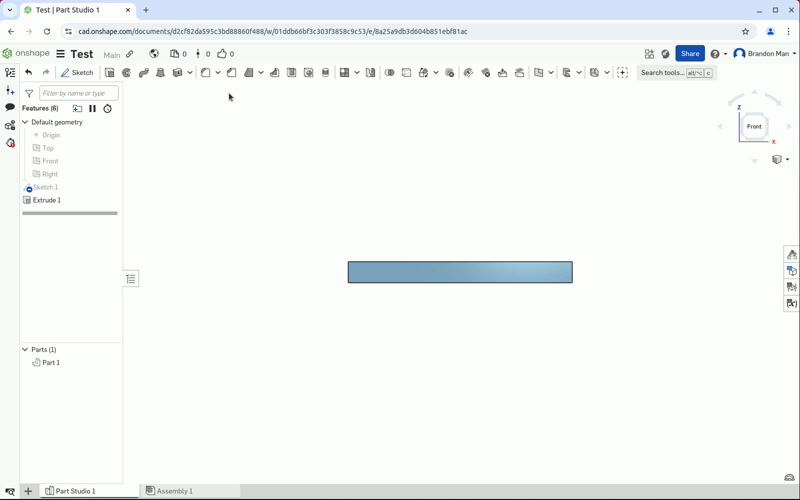
mouse_move(73, 352)
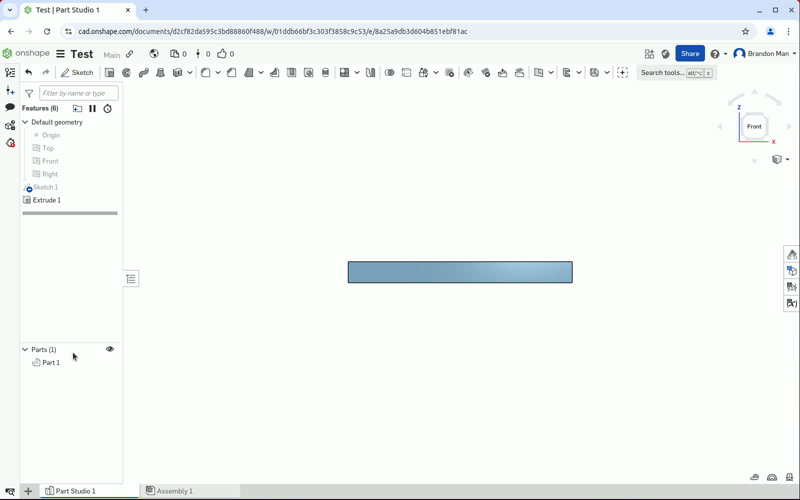
key(y)
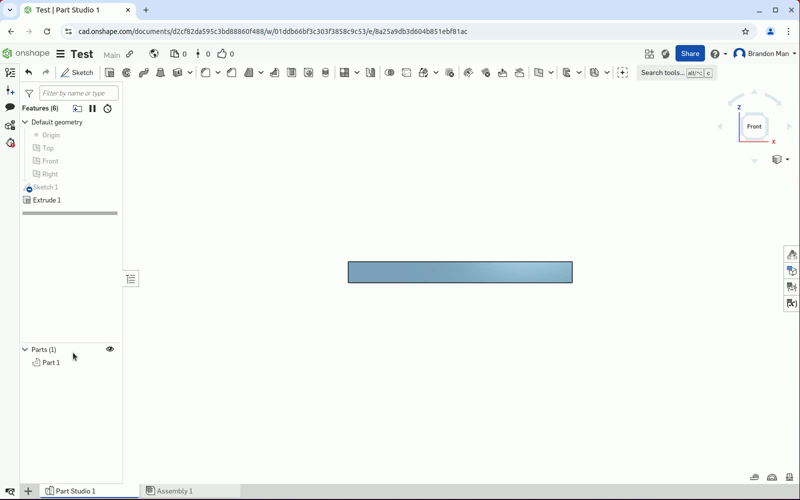
key(shift+p)
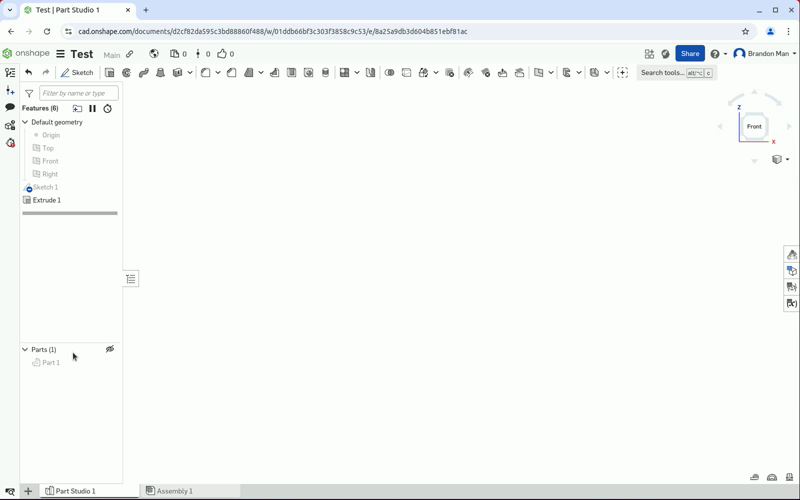
key(space)
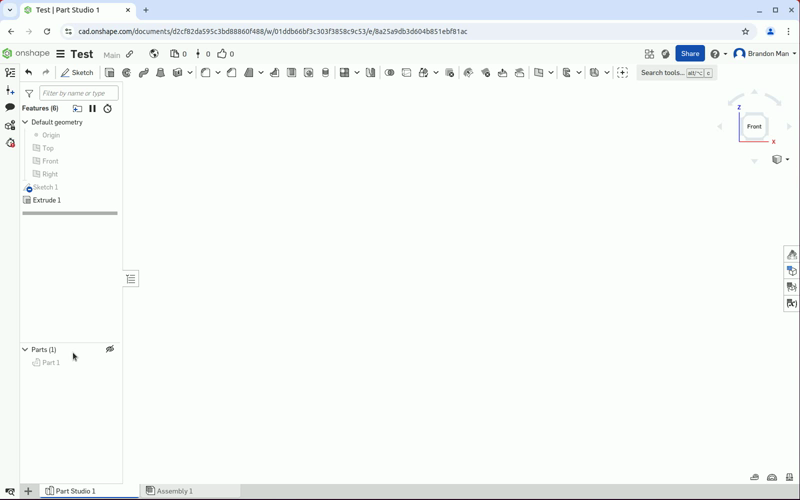
key_down(shift)
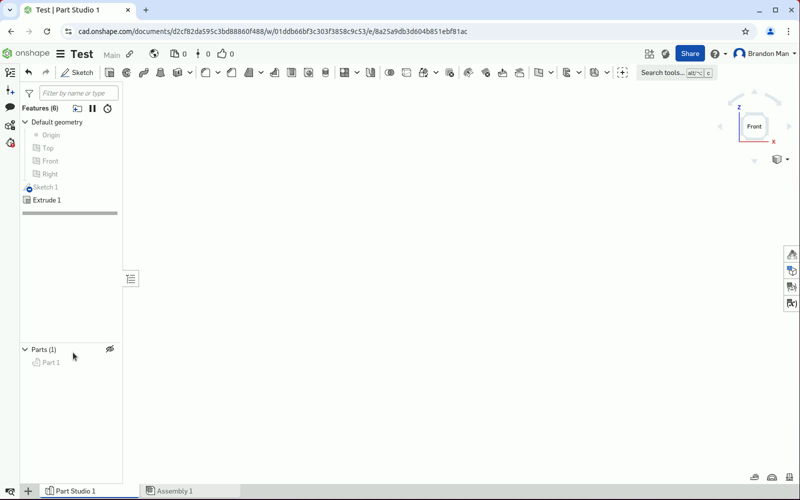
key(left)
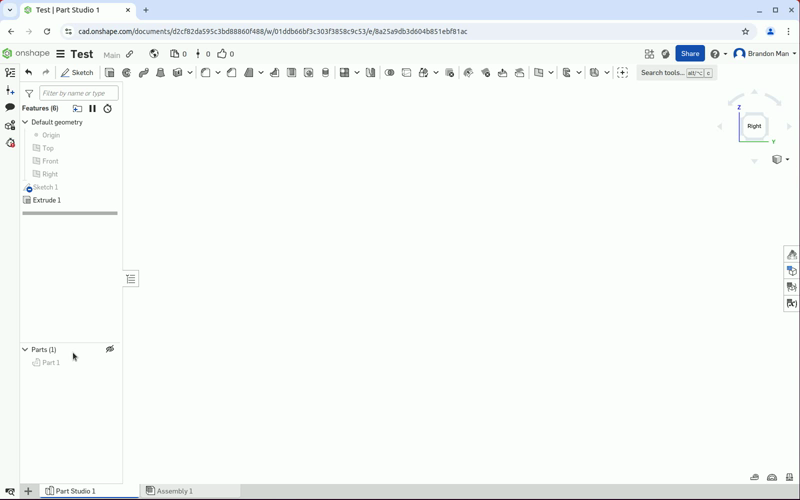
key_up(shift)
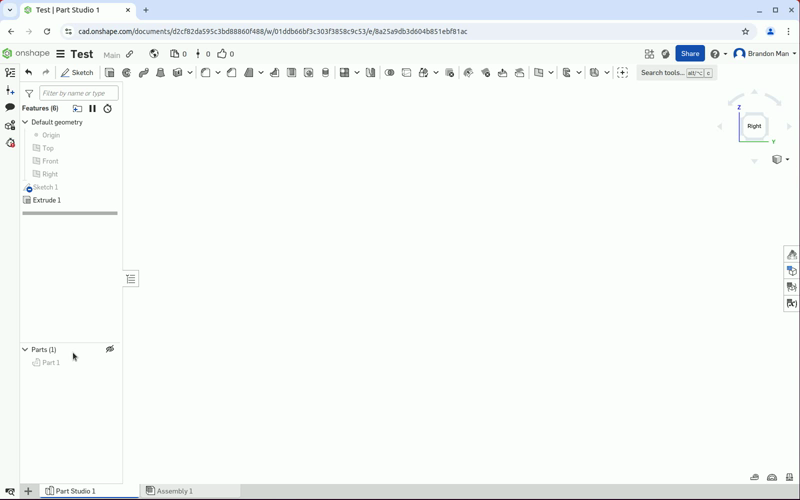
mouse_move(73, 352)
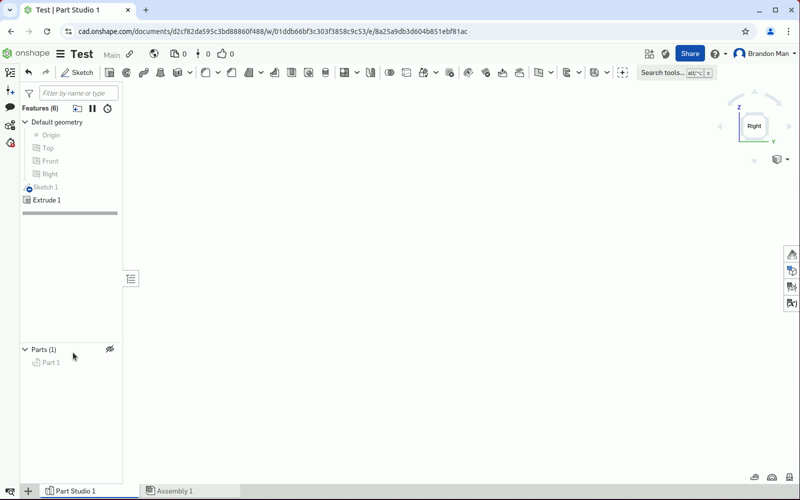
key(shift+y)
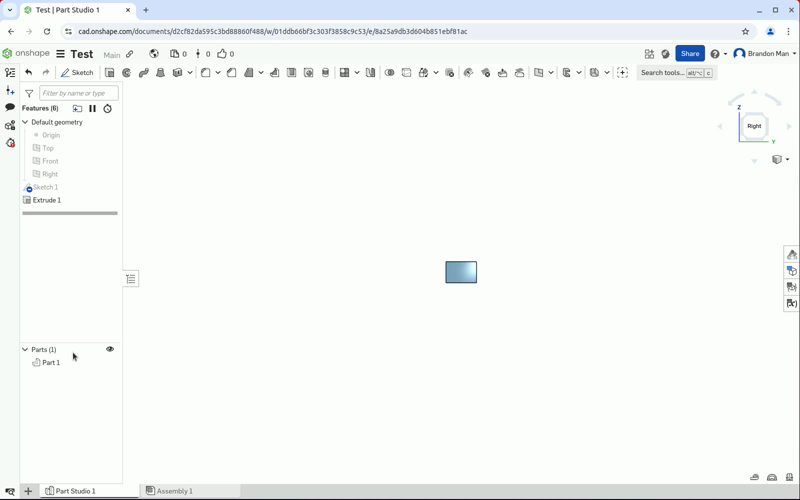
mouse_move(541, 75)
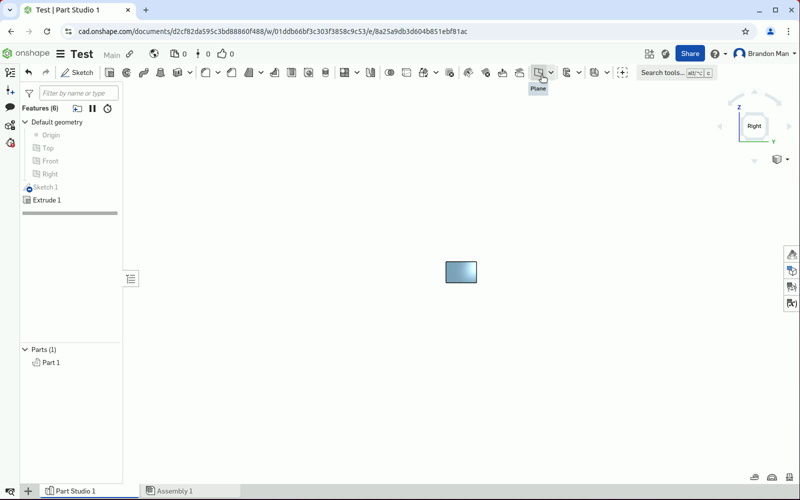
click(541, 75)
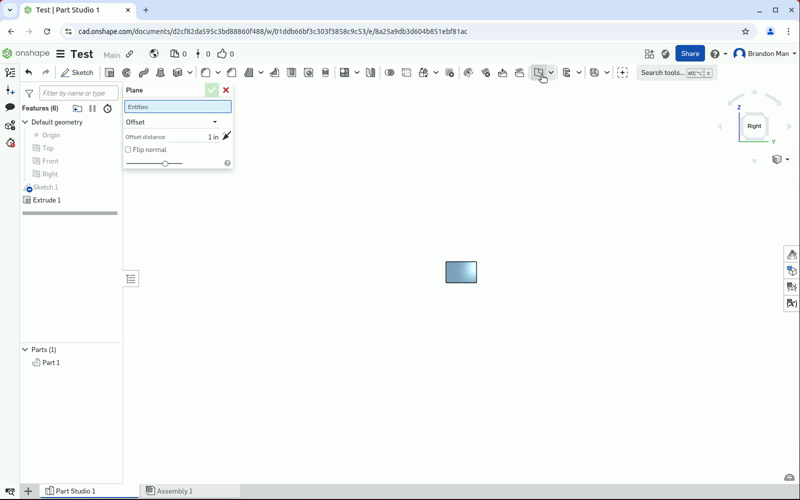
mouse_move(73, 176)
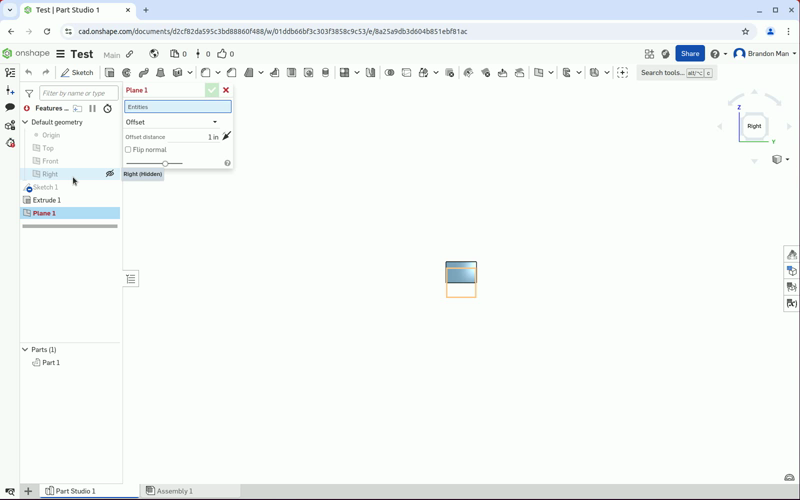
click(73, 176)
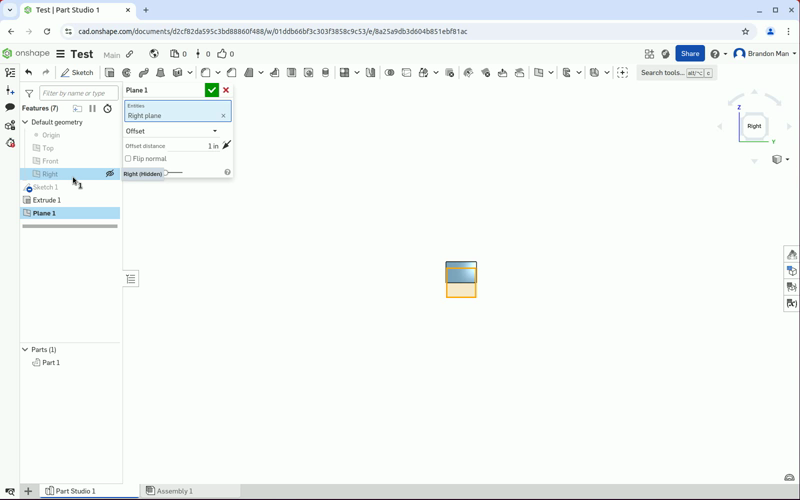
key(tab, 2)
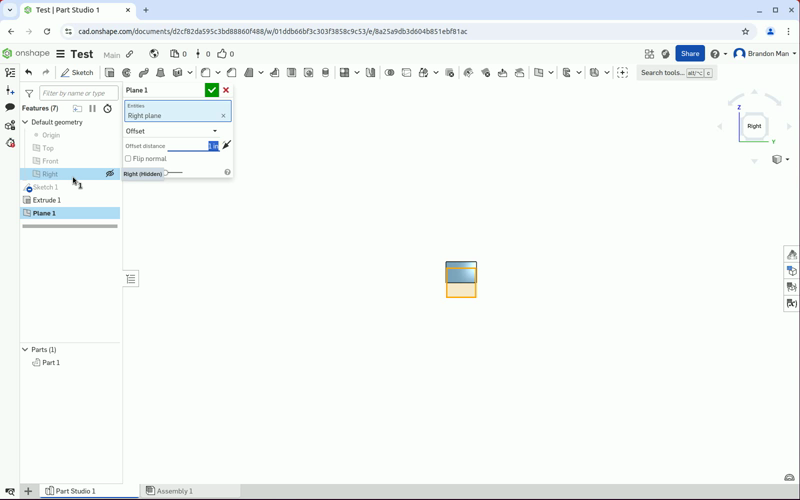
text(23.108)
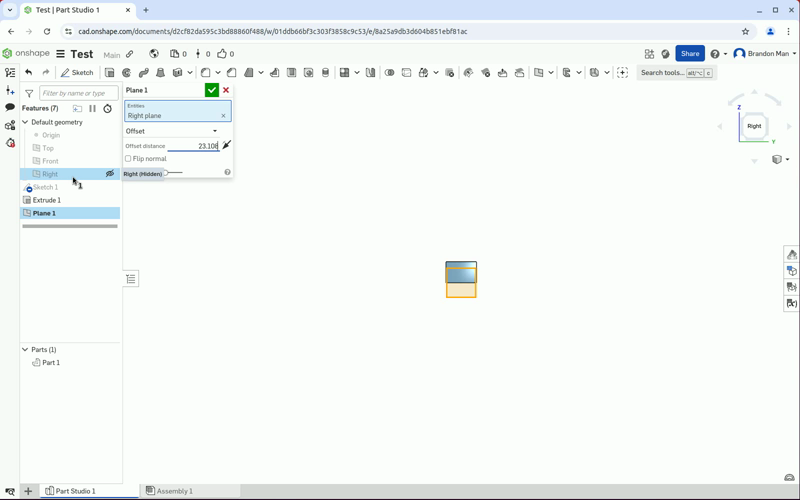
key(enter, 2)
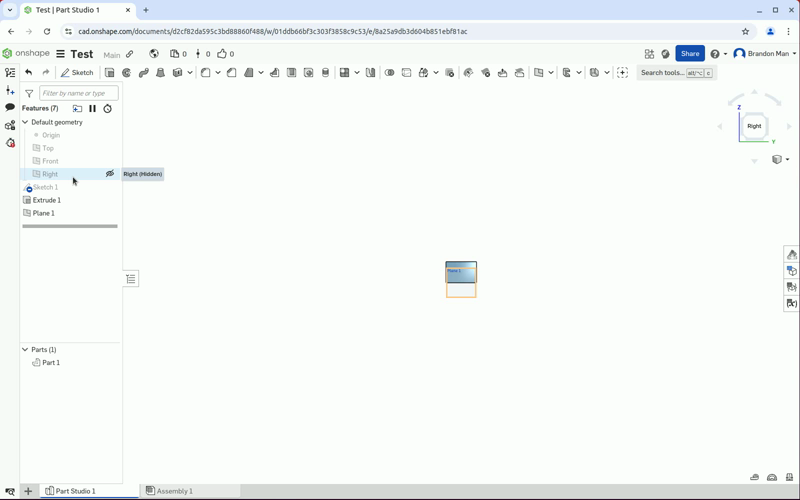
key(shift+s)
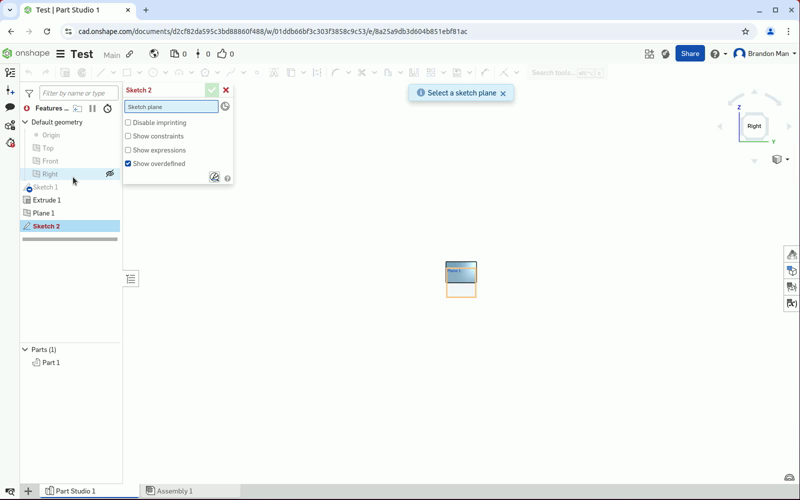
mouse_move(73, 215)
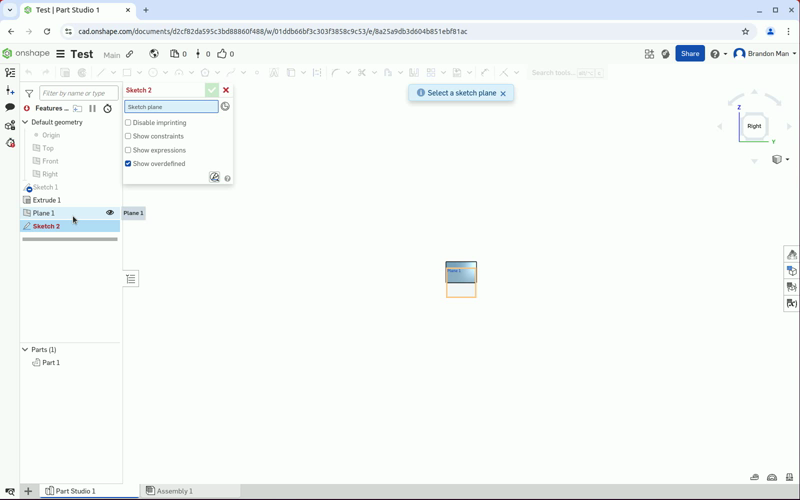
click(73, 215)
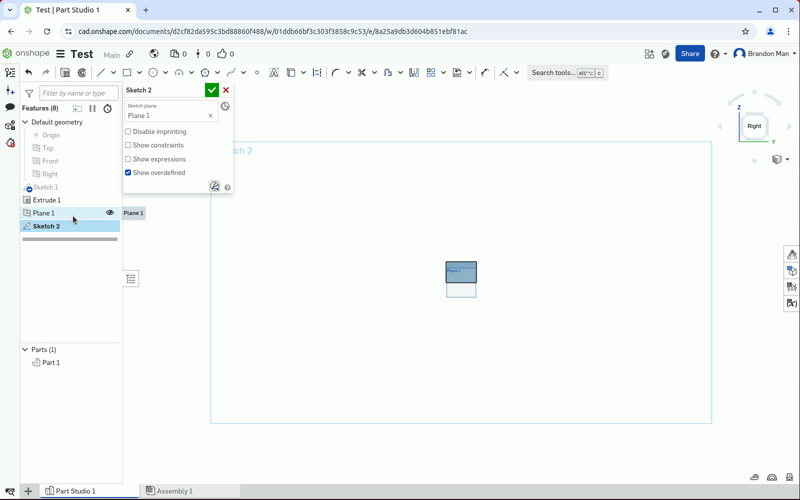
mouse_move(73, 352)
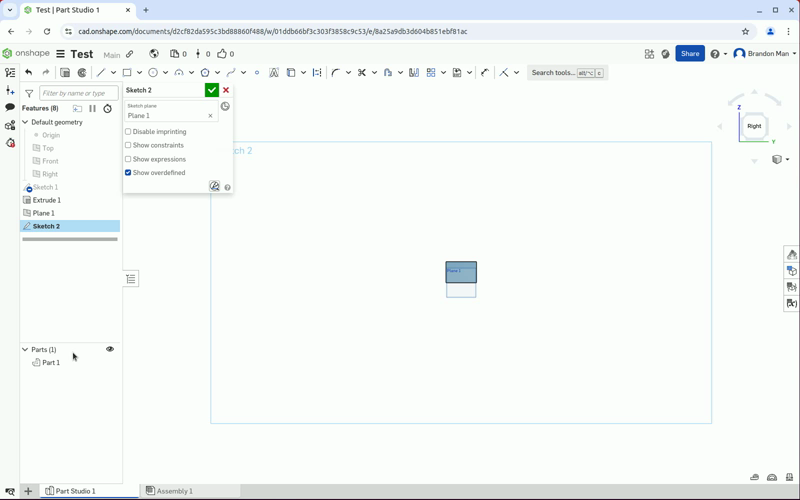
key(y)
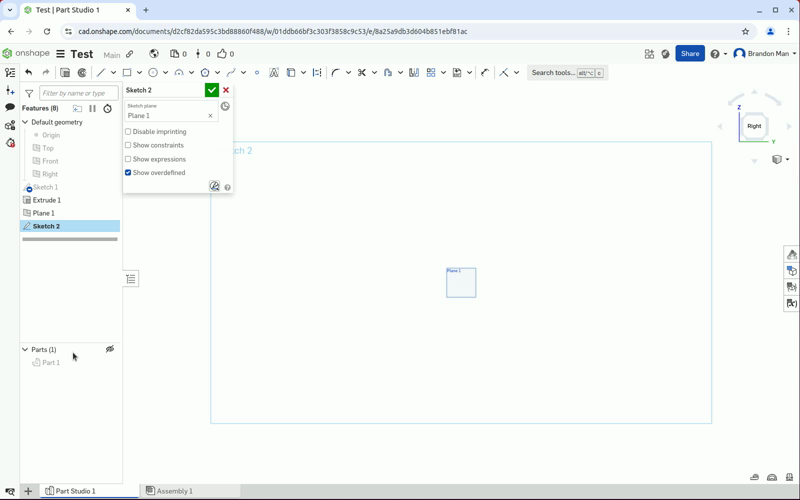
key(l)
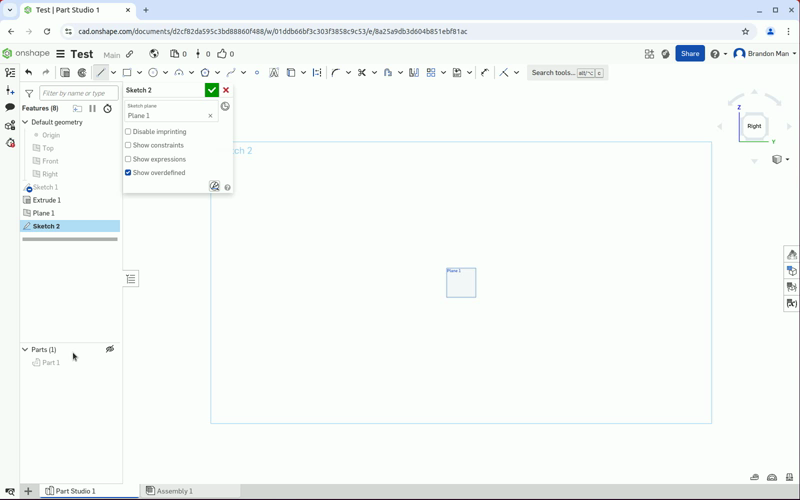
key_down(shift)
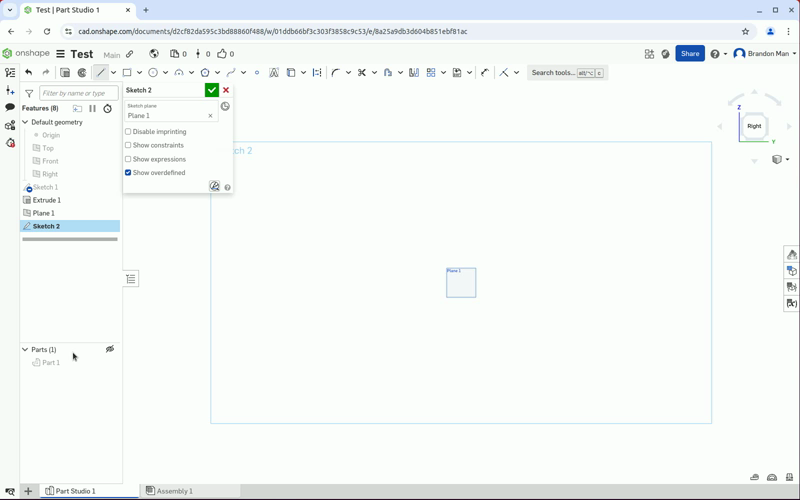
mouse_move(445, 273)
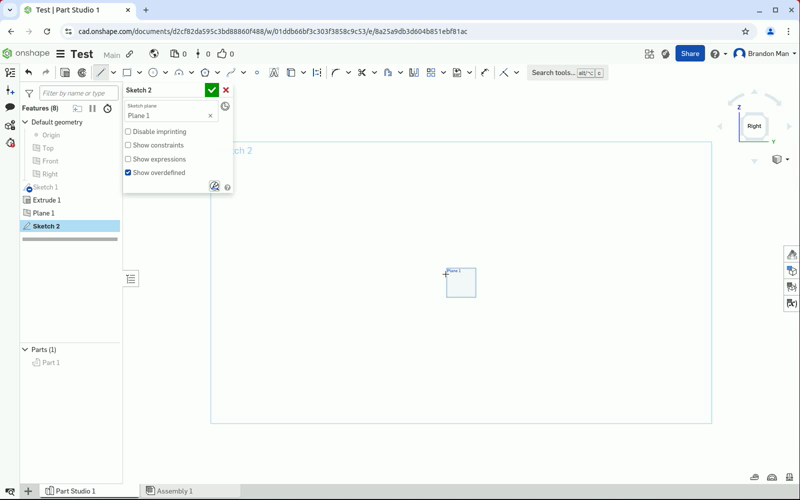
click(445, 273)
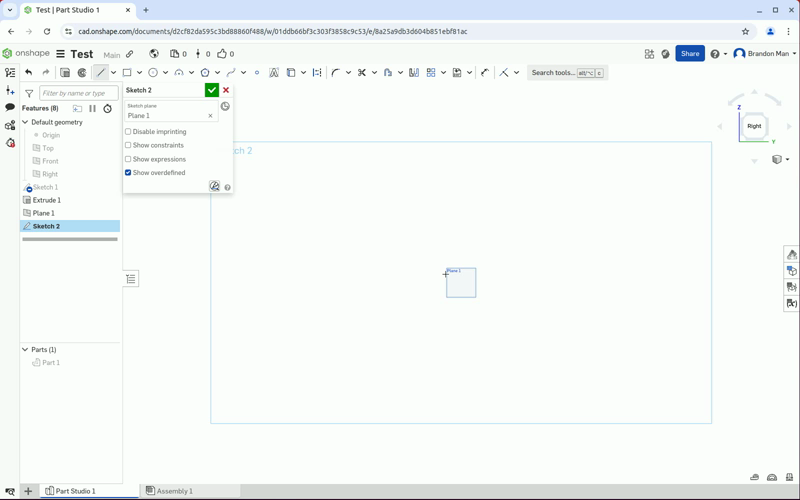
key_up(shift)
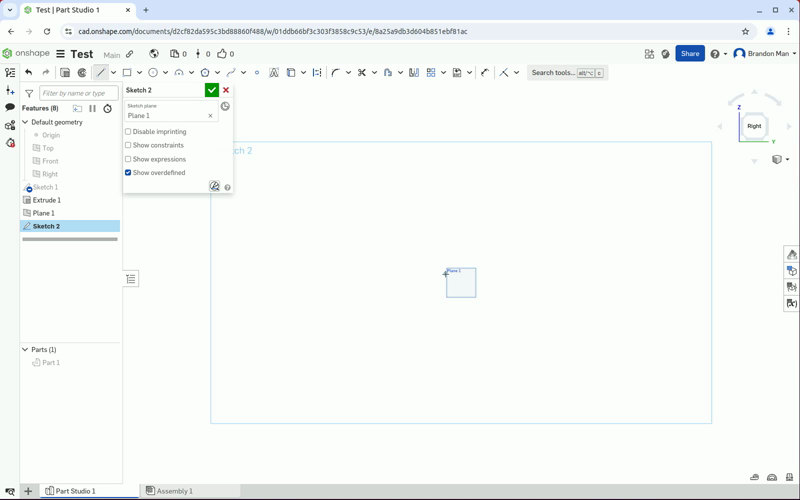
key_down(shift)
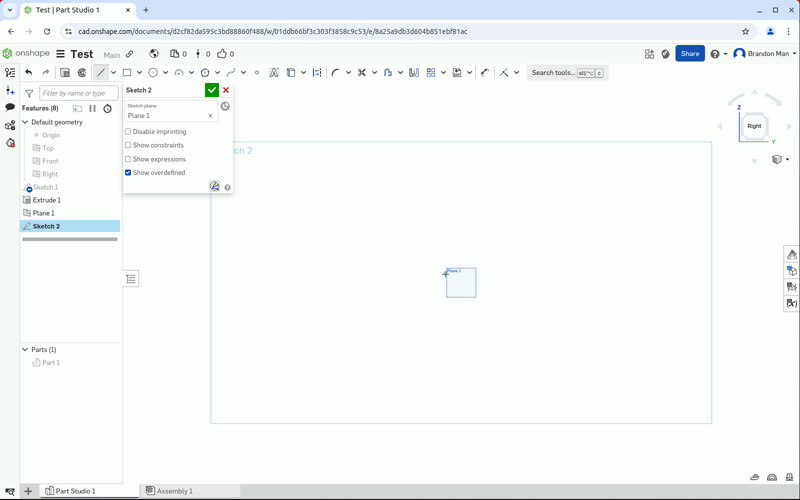
mouse_move(475, 273)
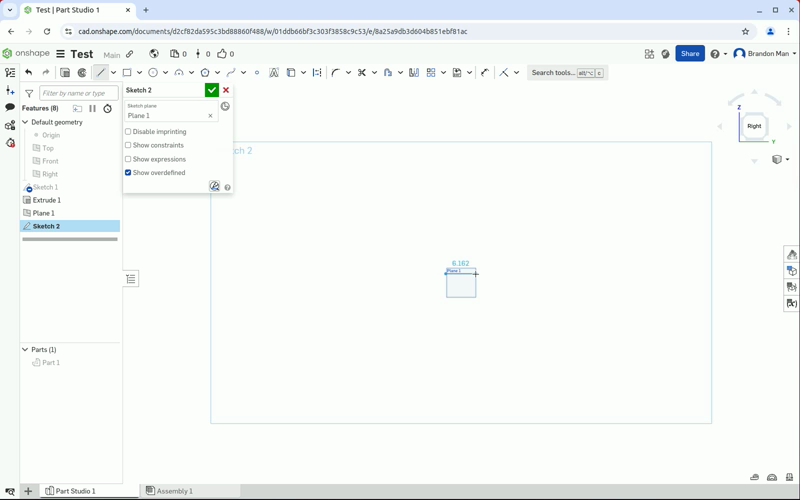
mouse_move(476, 273)
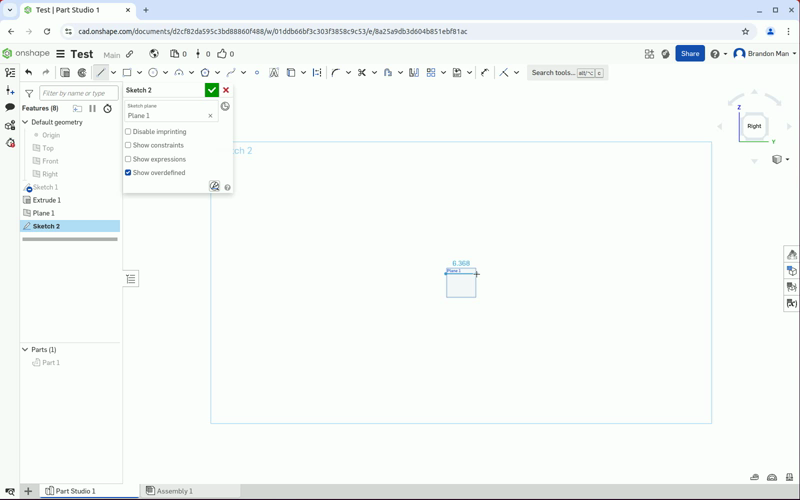
click(476, 273)
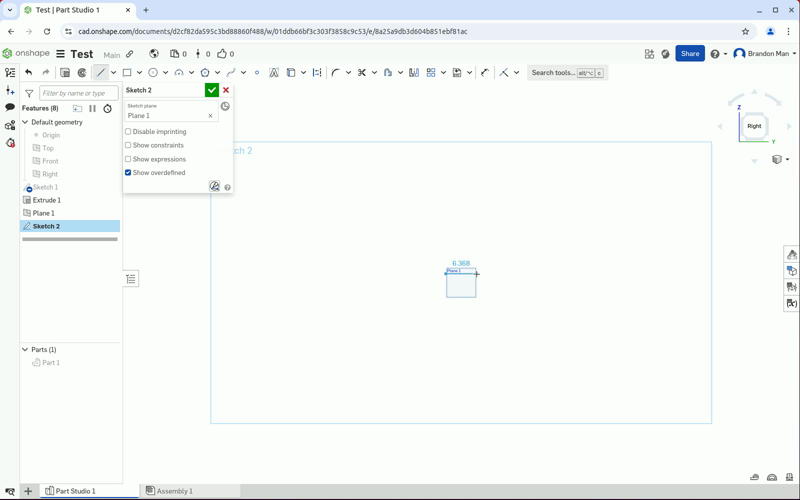
key_up(shift)
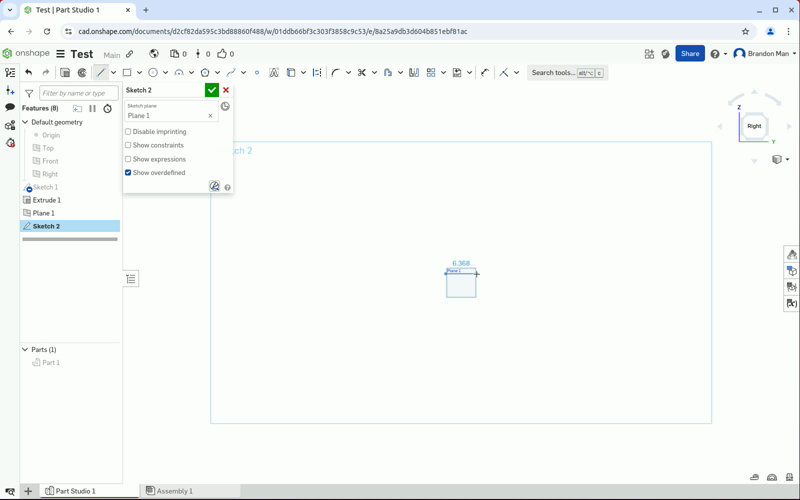
key_down(shift)
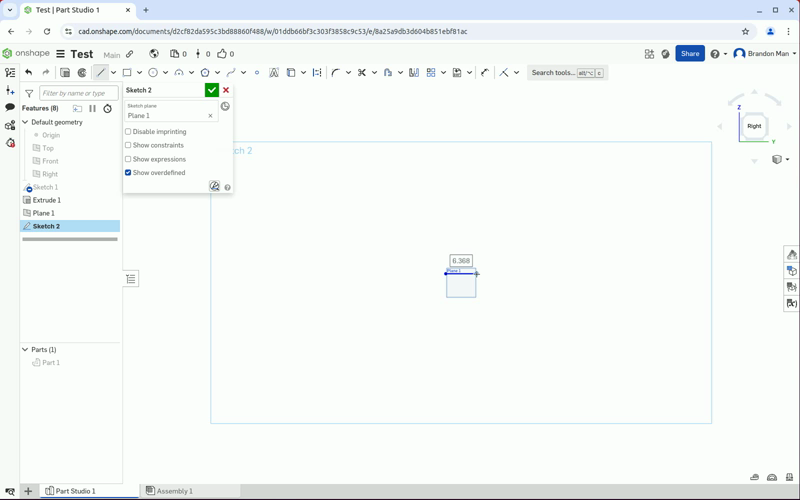
mouse_move(506, 273)
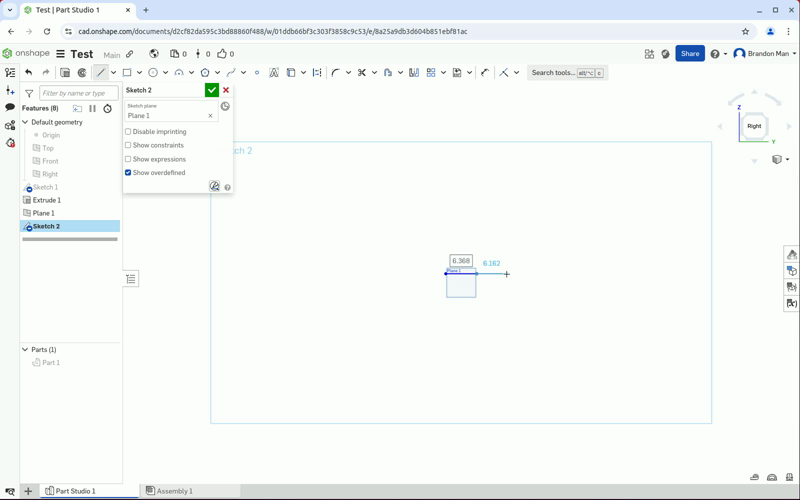
mouse_move(476, 266)
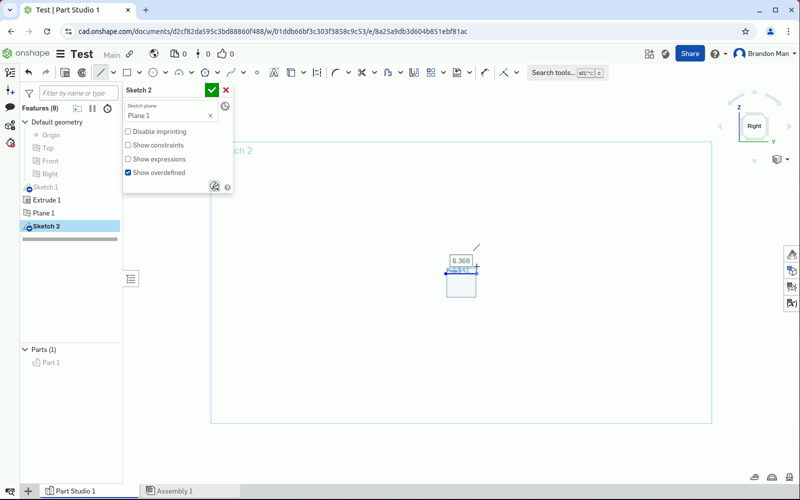
scroll(6)
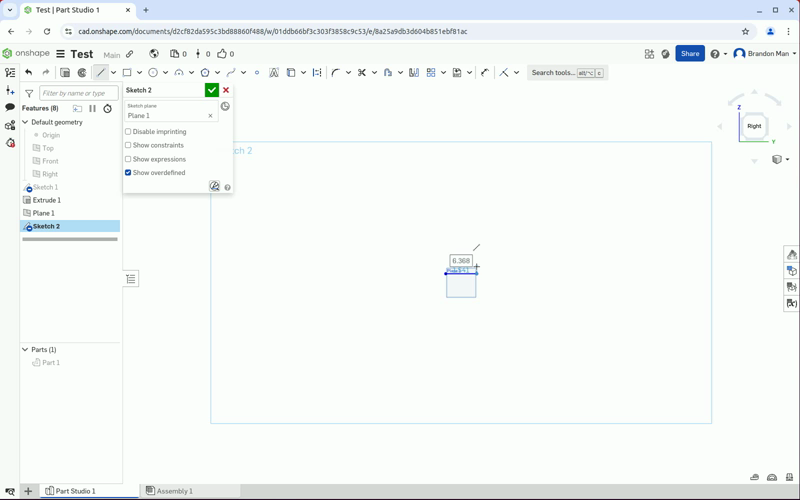
scroll(6)
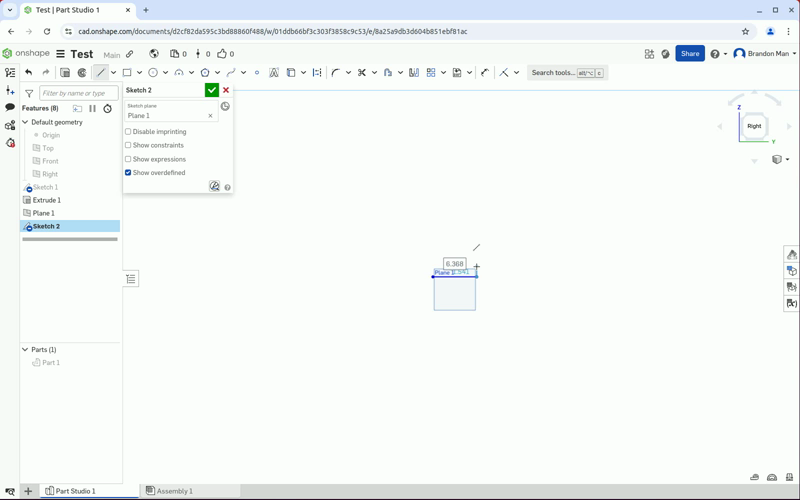
scroll(6)
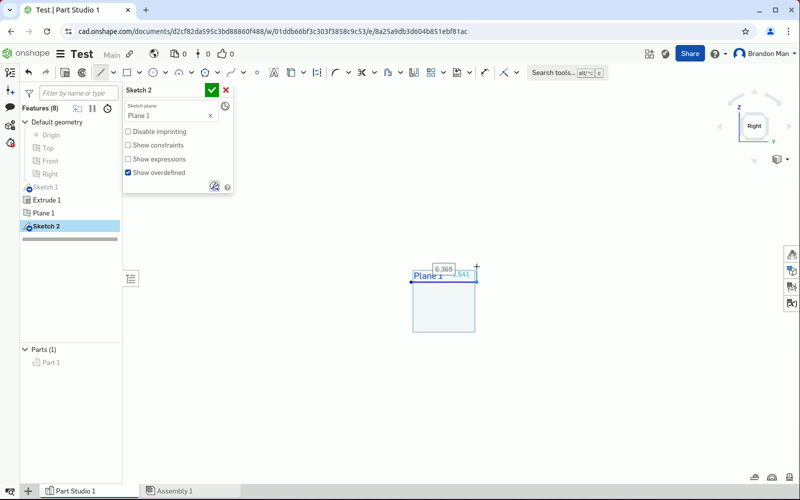
scroll(6)
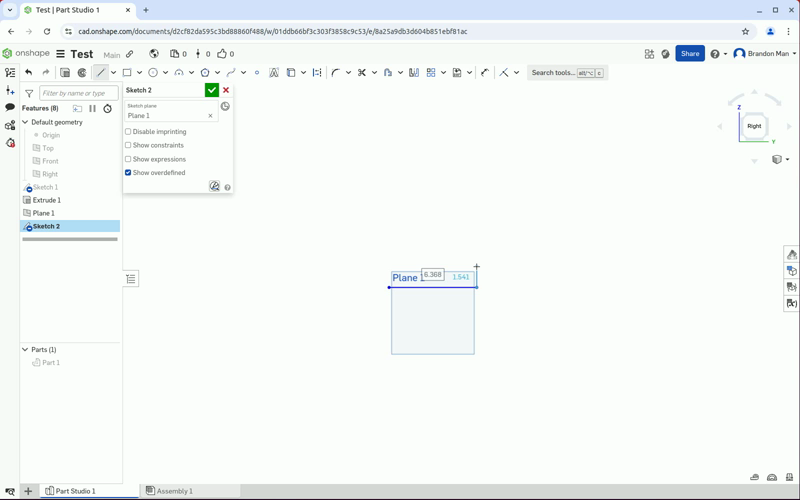
scroll(6)
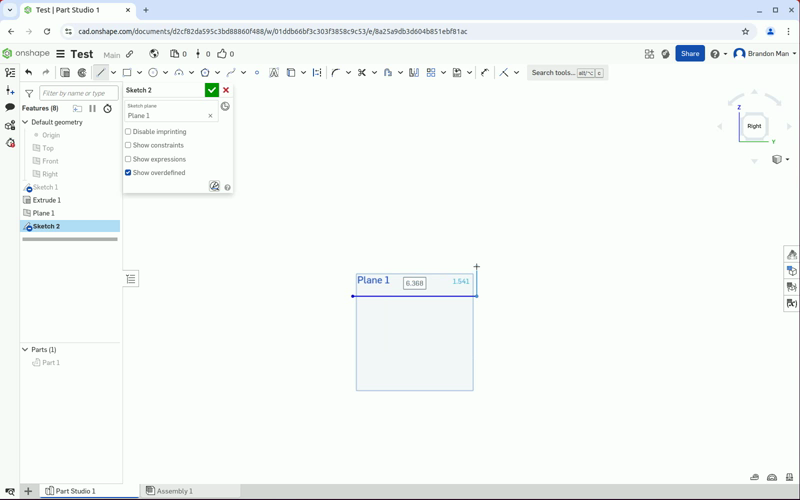
scroll(6)
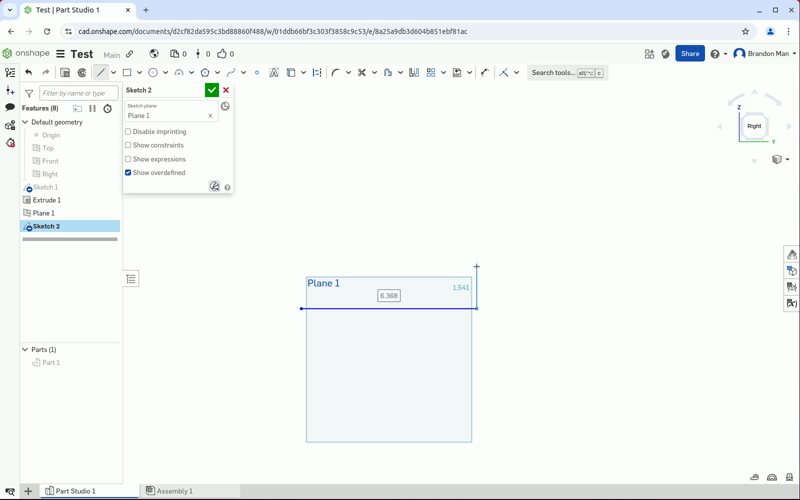
scroll(6)
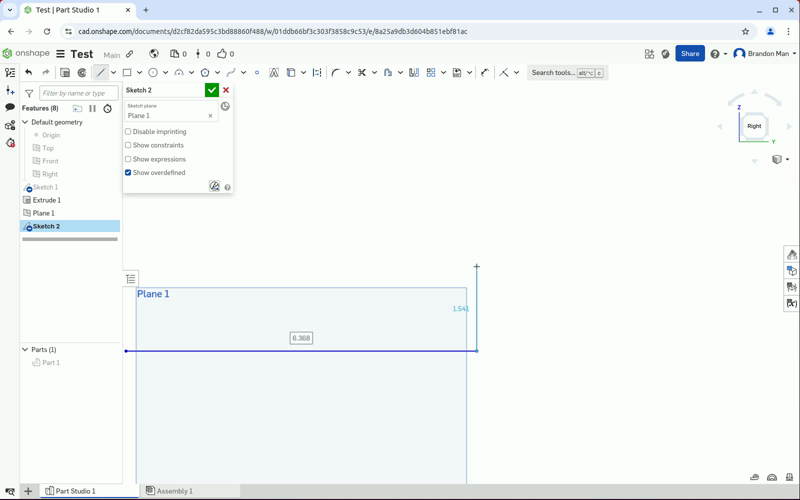
click(476, 266)
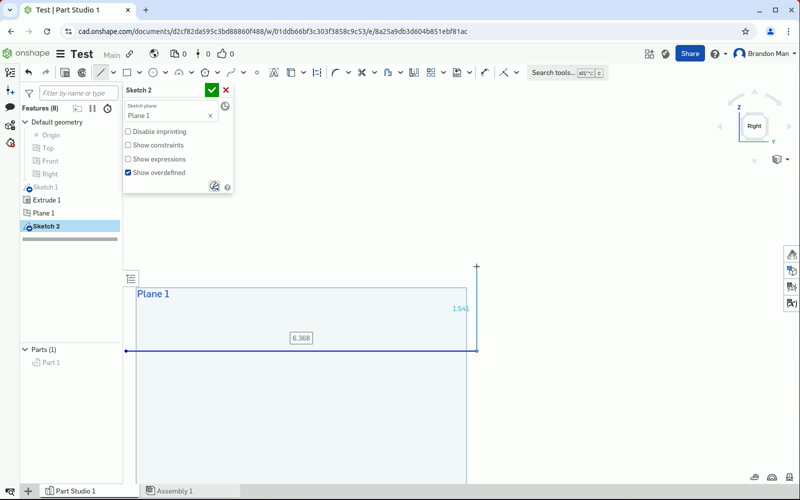
scroll(-6)
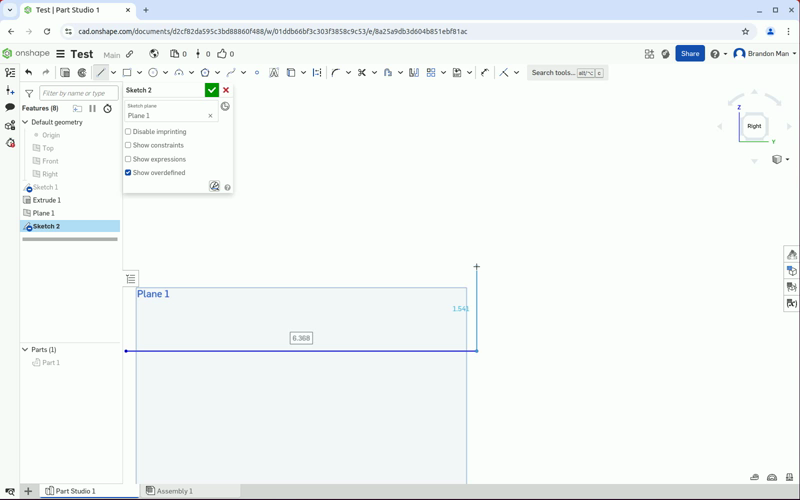
scroll(-6)
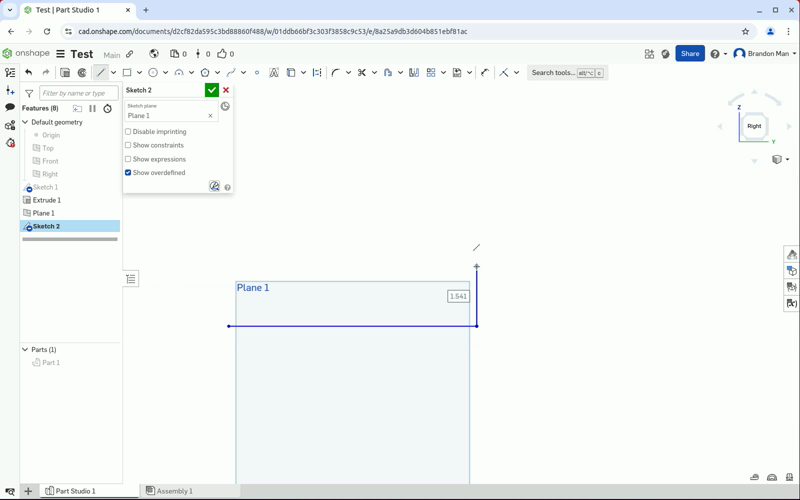
scroll(-6)
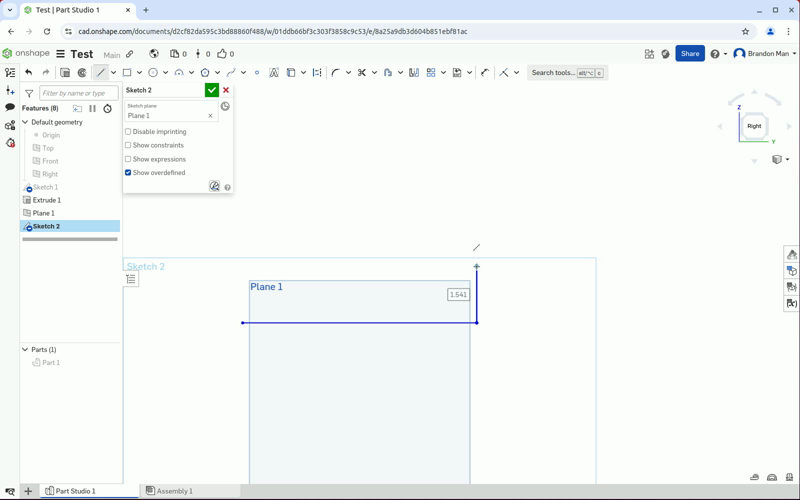
scroll(-6)
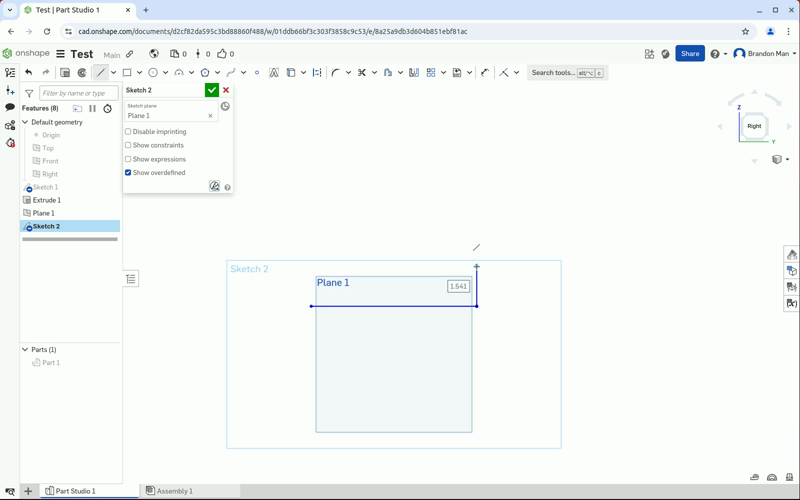
scroll(-6)
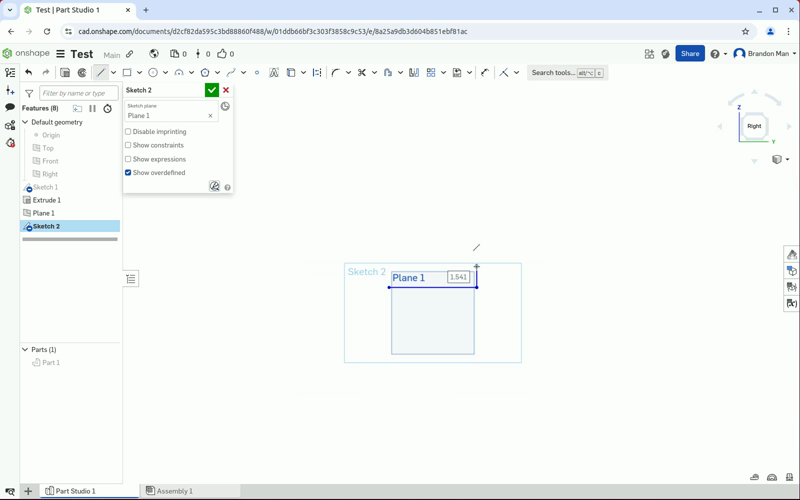
scroll(-6)
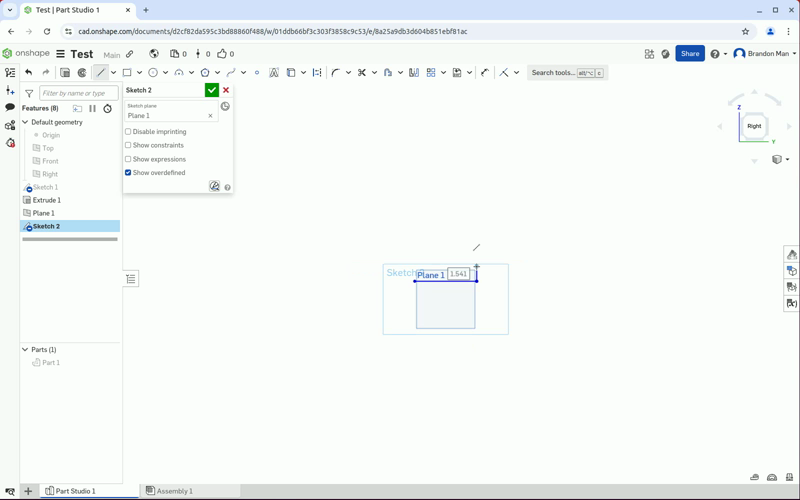
scroll(-6)
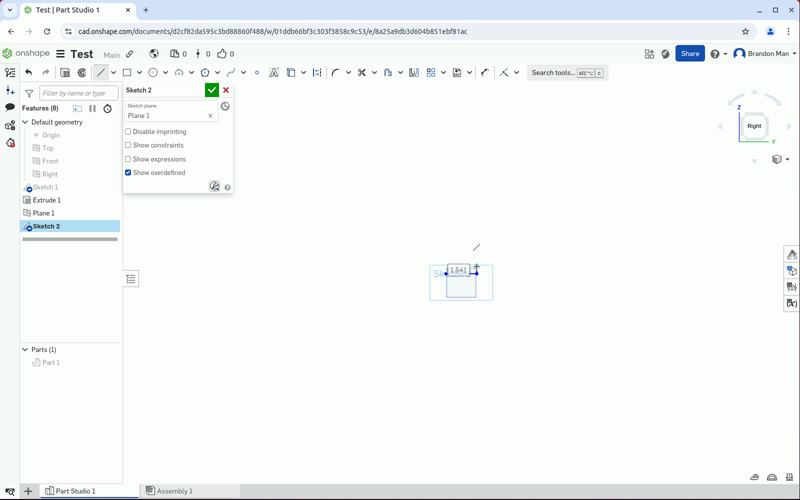
key_up(shift)
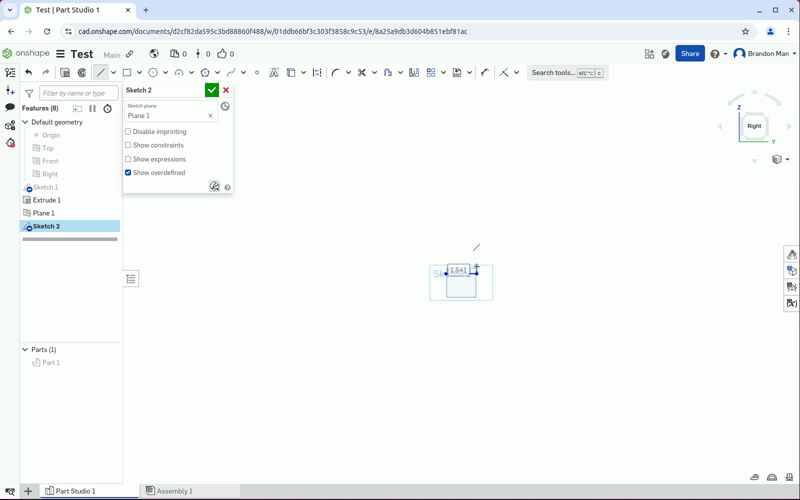
key_down(shift)
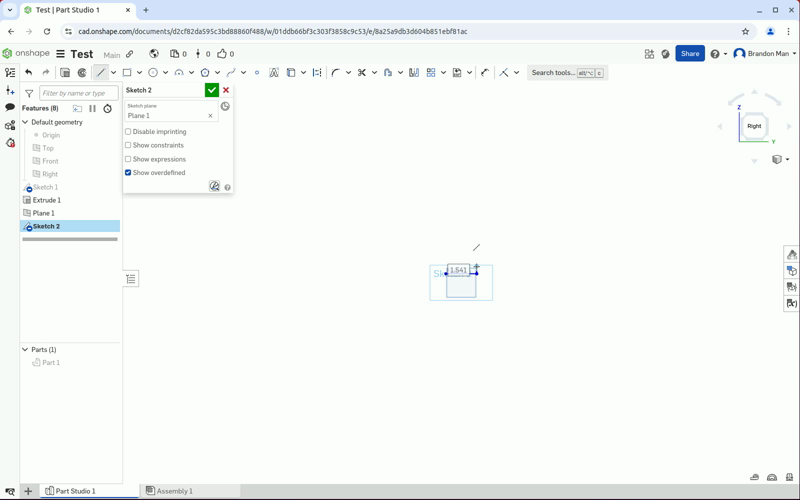
mouse_move(506, 266)
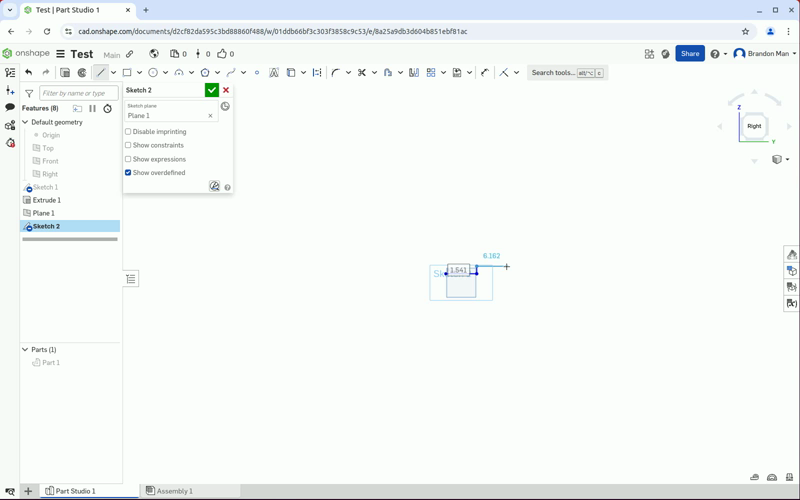
mouse_move(445, 266)
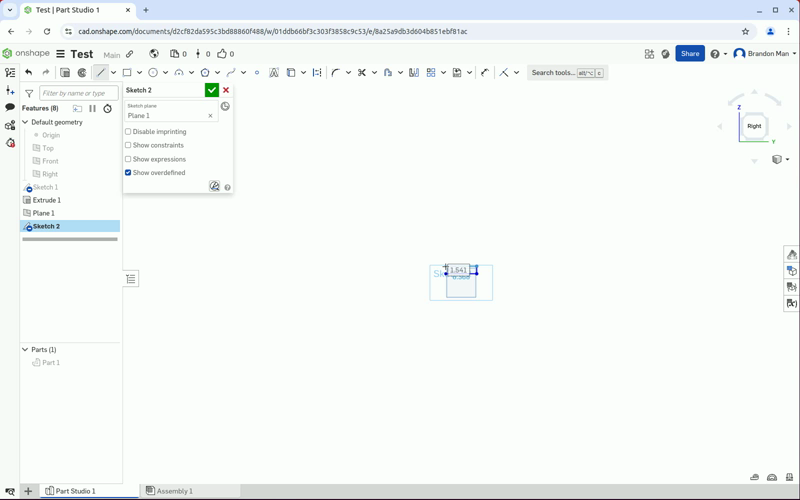
click(445, 266)
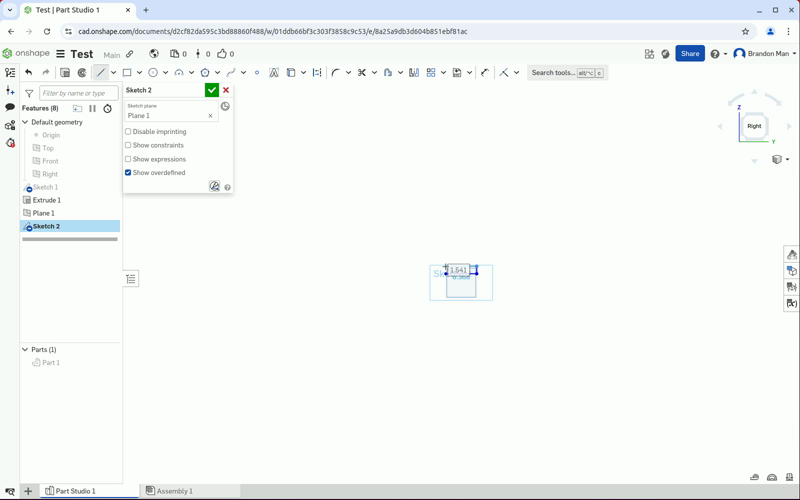
key_up(shift)
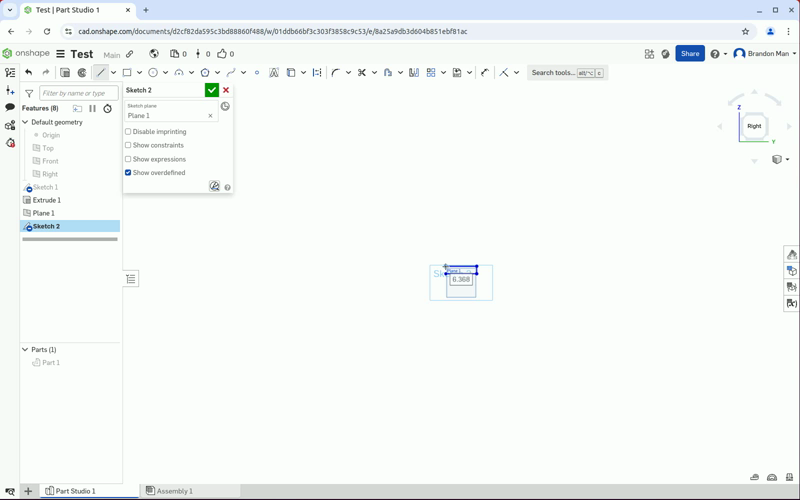
mouse_move(475, 266)
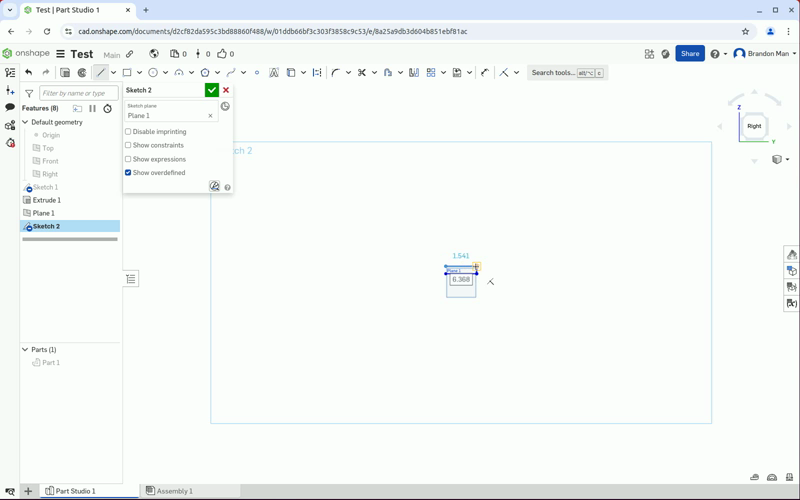
key_down(shift)
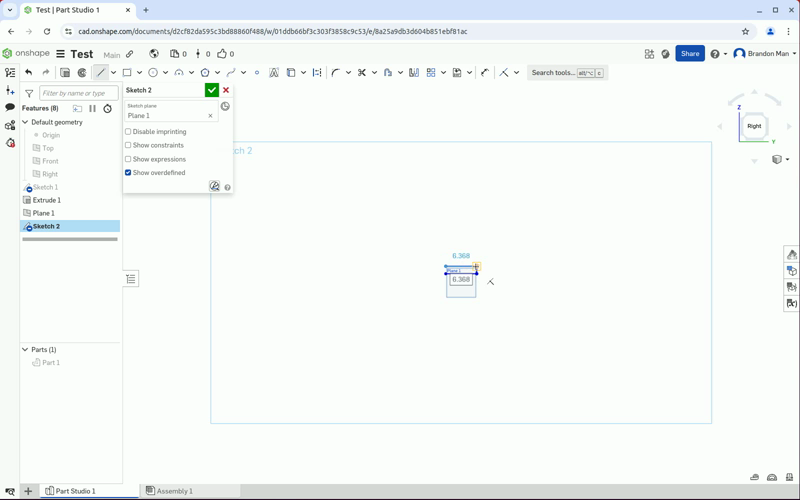
mouse_move(445, 273)
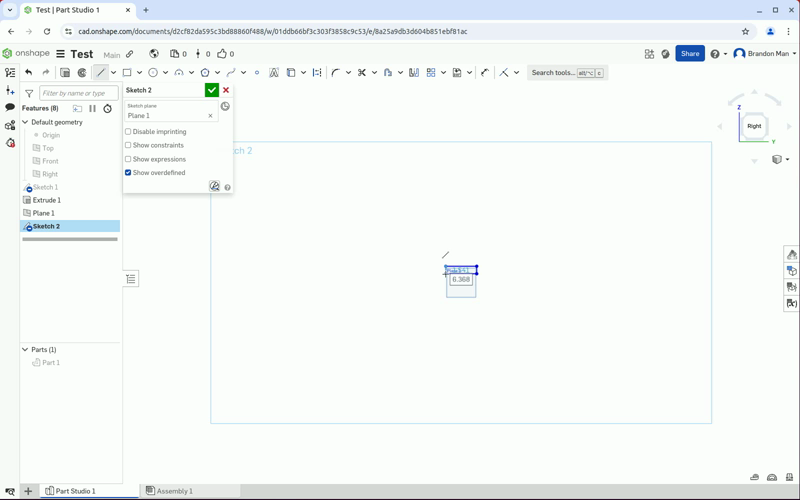
scroll(6)
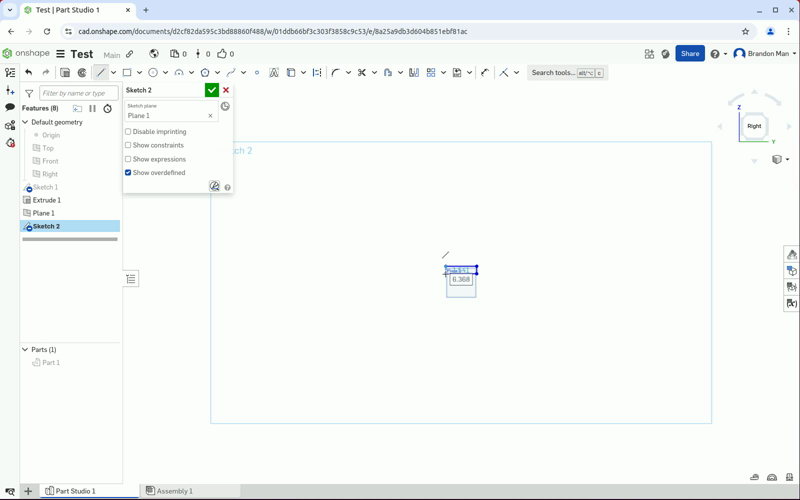
scroll(6)
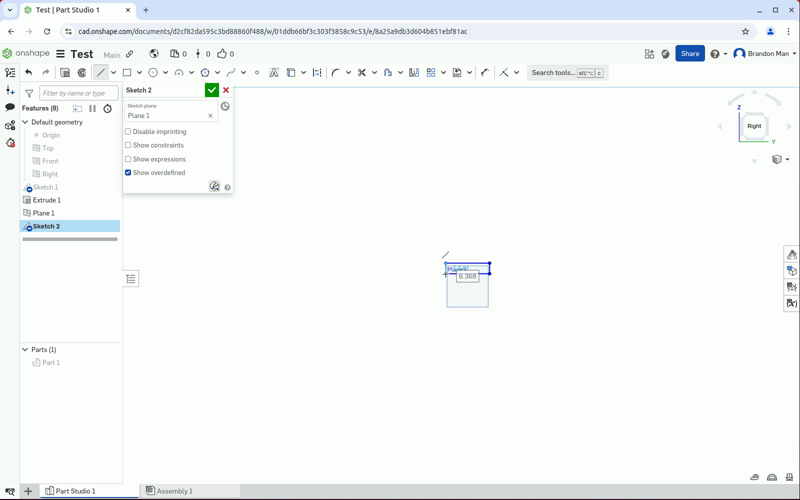
scroll(6)
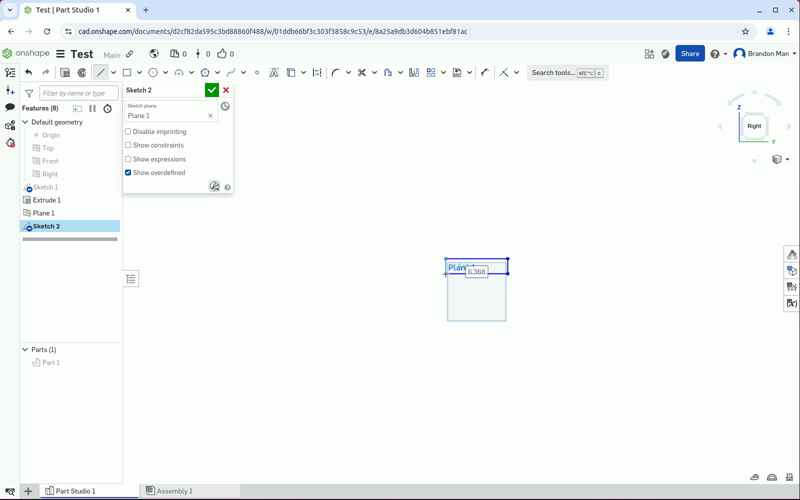
scroll(6)
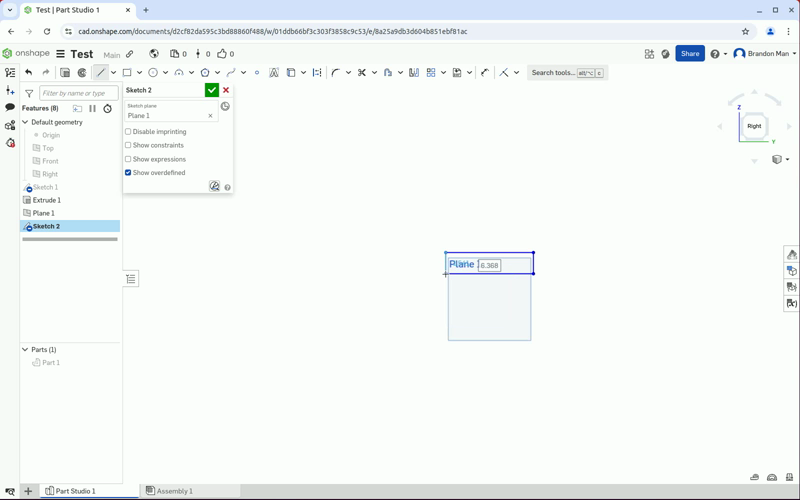
scroll(6)
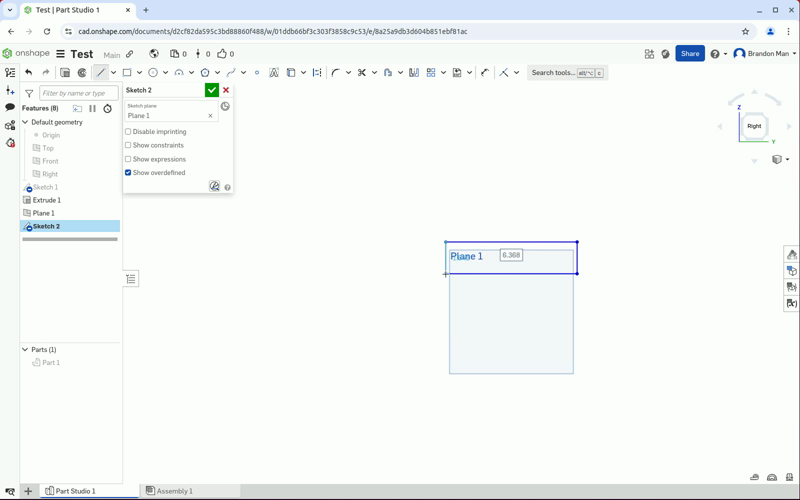
scroll(6)
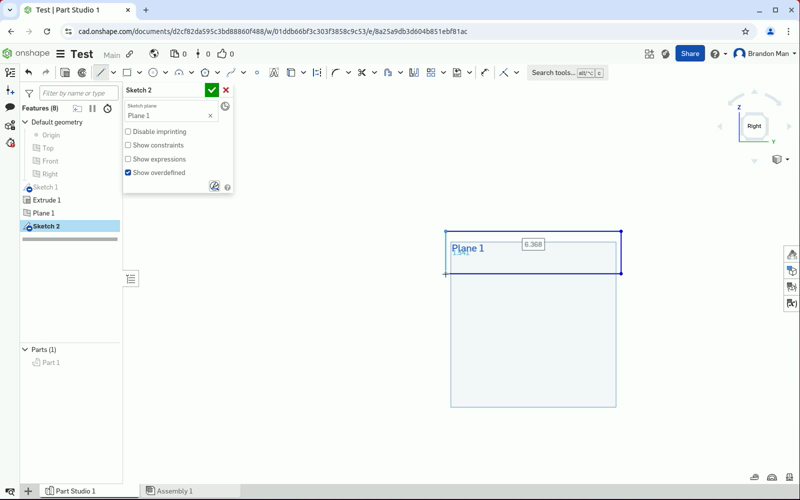
scroll(6)
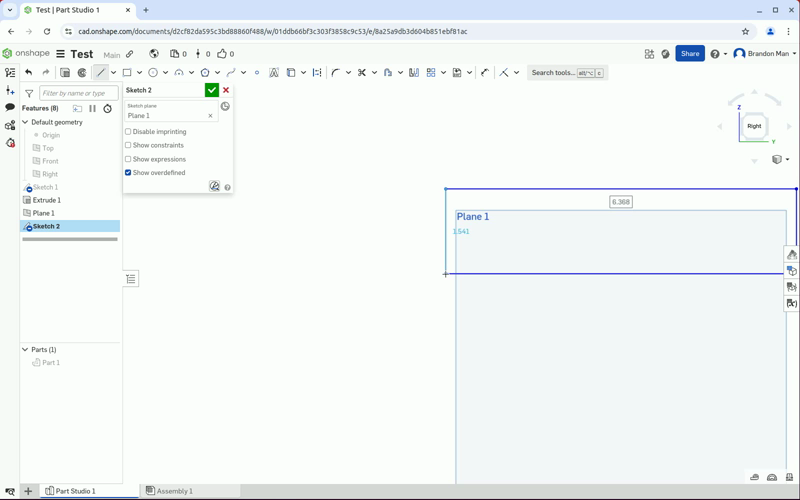
key_up(shift)
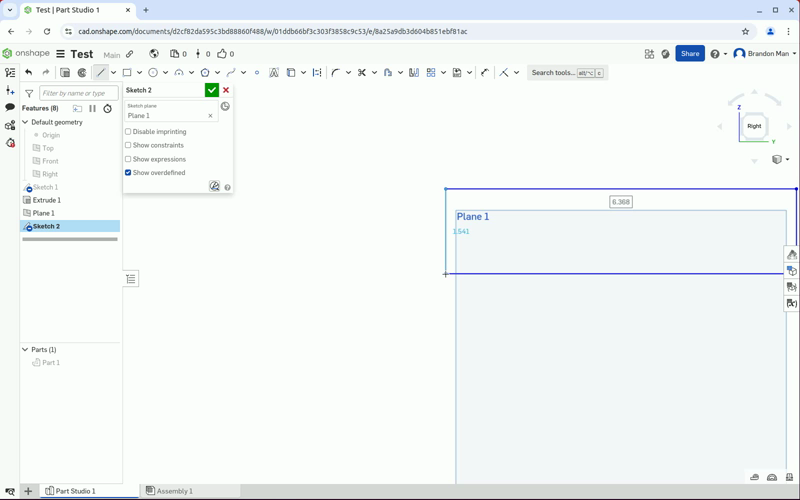
click(445, 273)
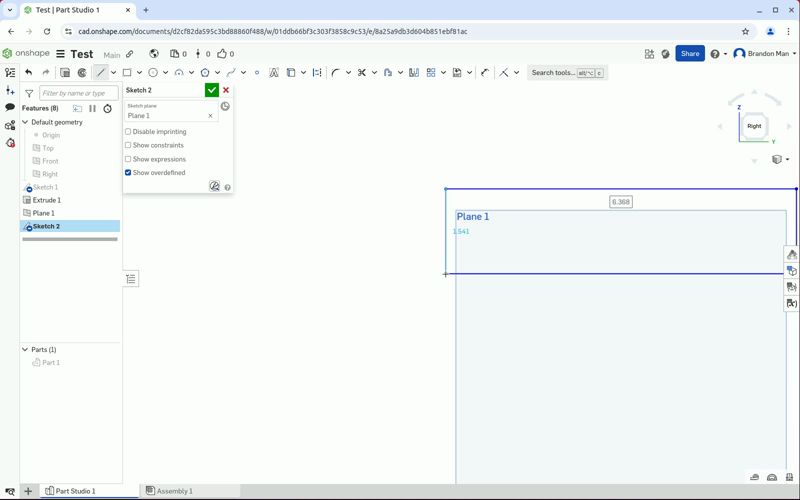
scroll(-6)
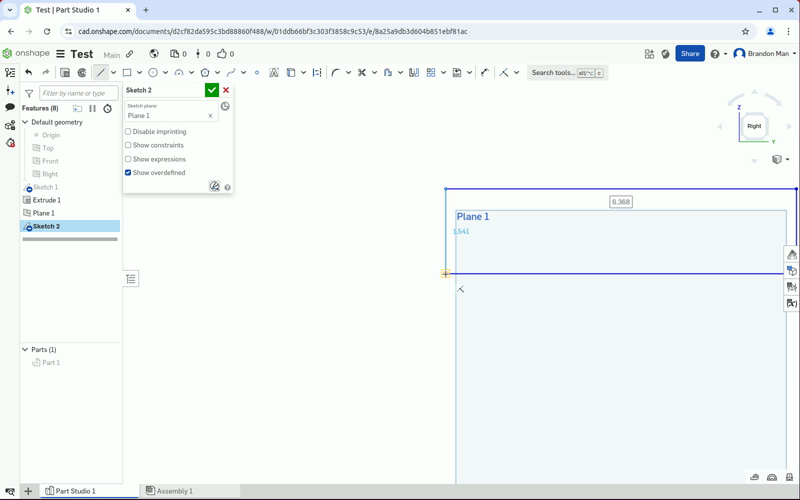
scroll(-6)
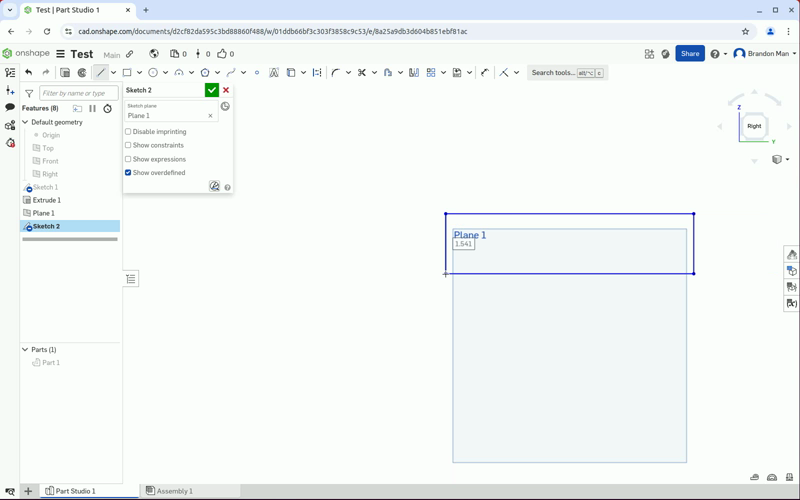
scroll(-6)
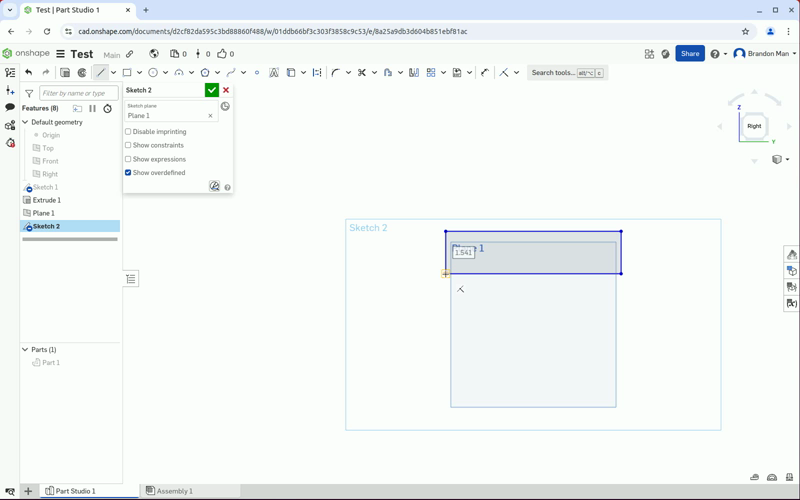
scroll(-6)
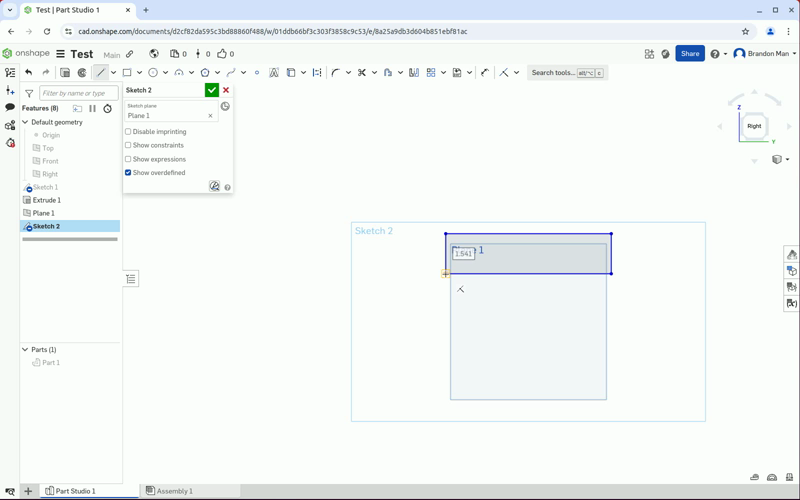
scroll(-6)
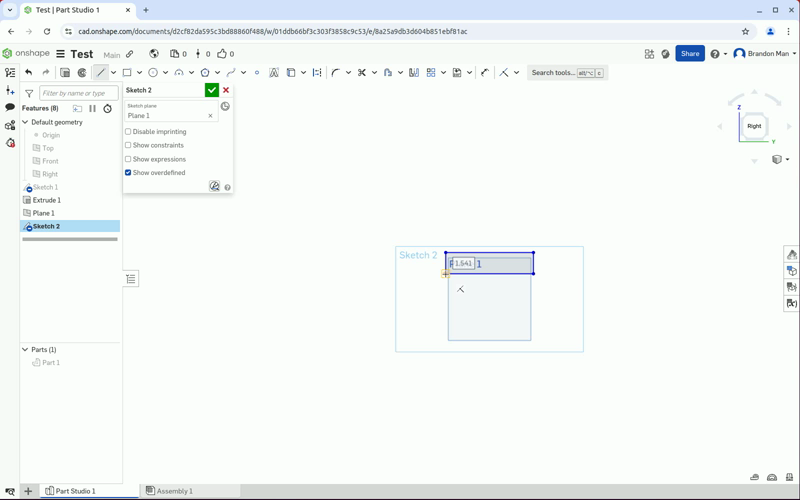
scroll(-6)
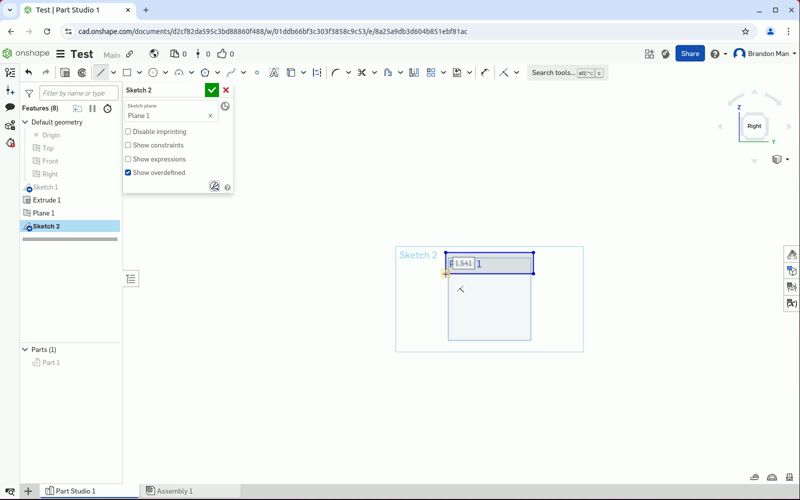
scroll(-6)
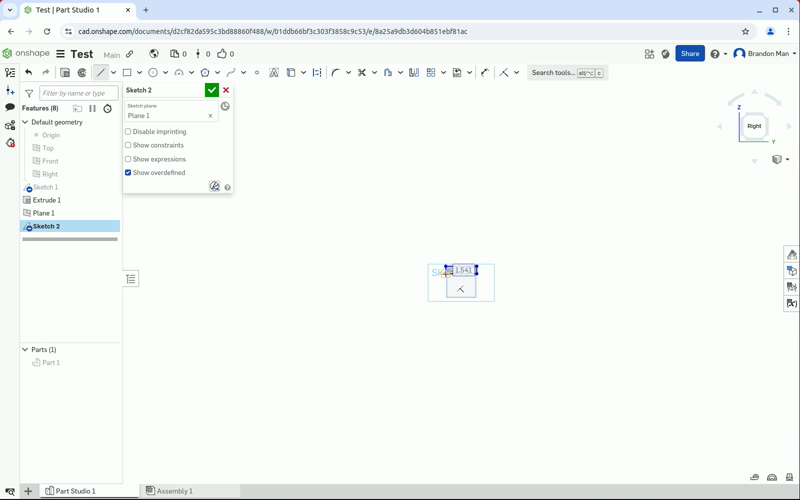
key(esc)
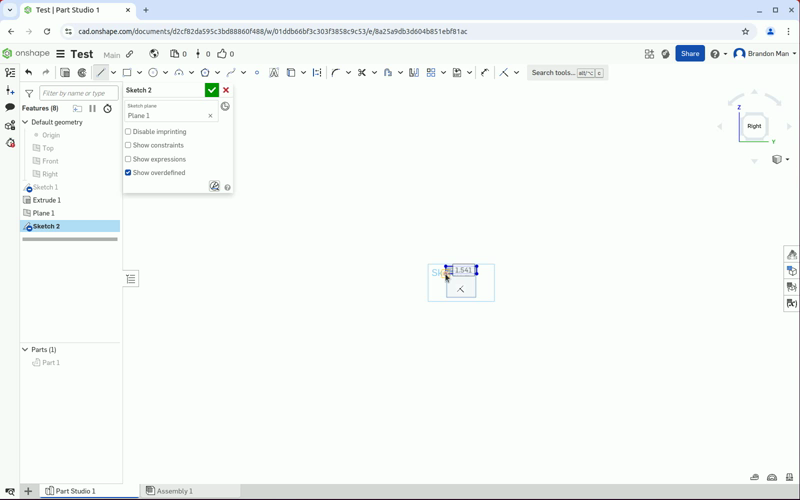
mouse_move(450, 268)
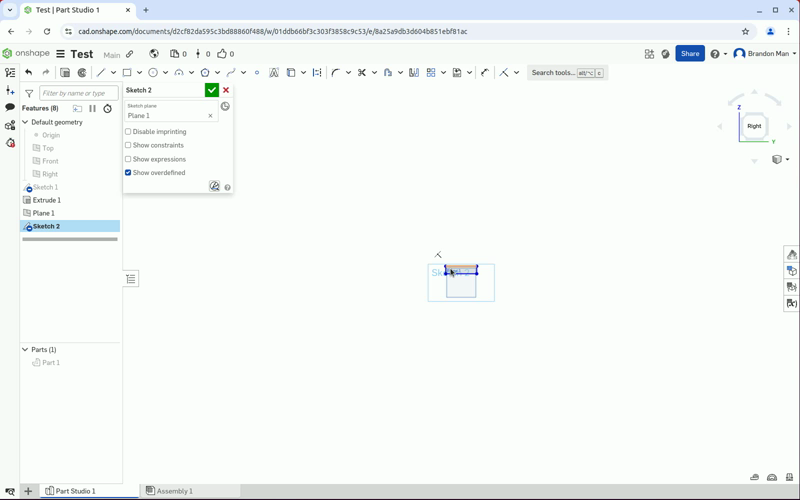
scroll(6)
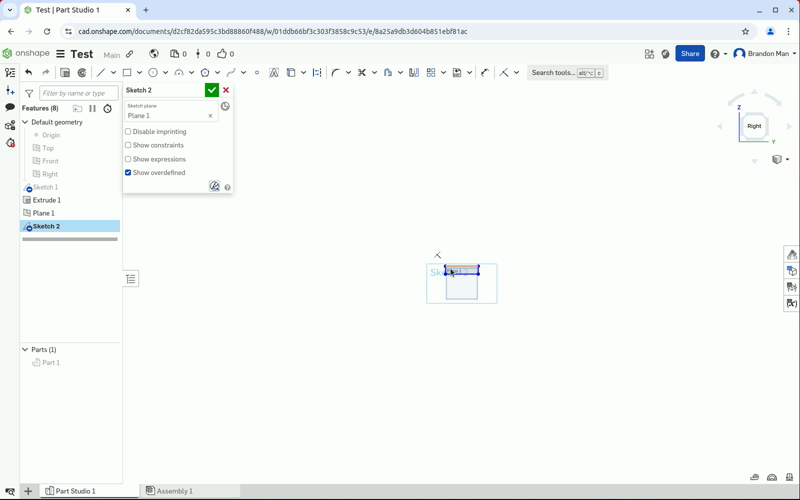
scroll(6)
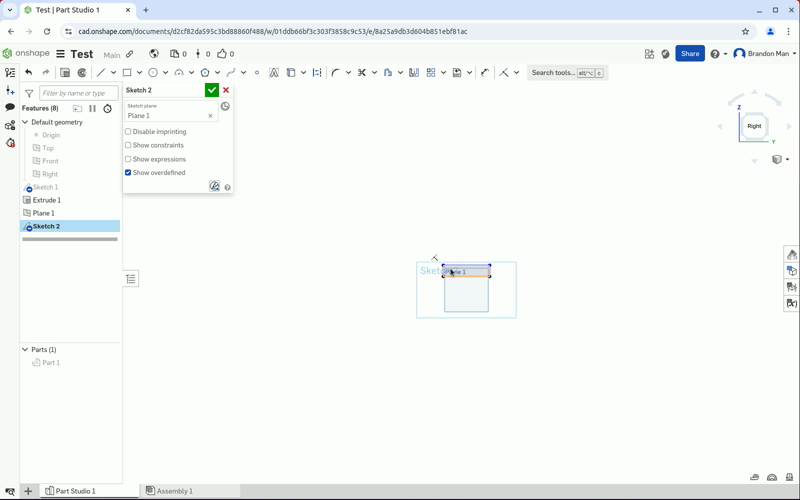
scroll(6)
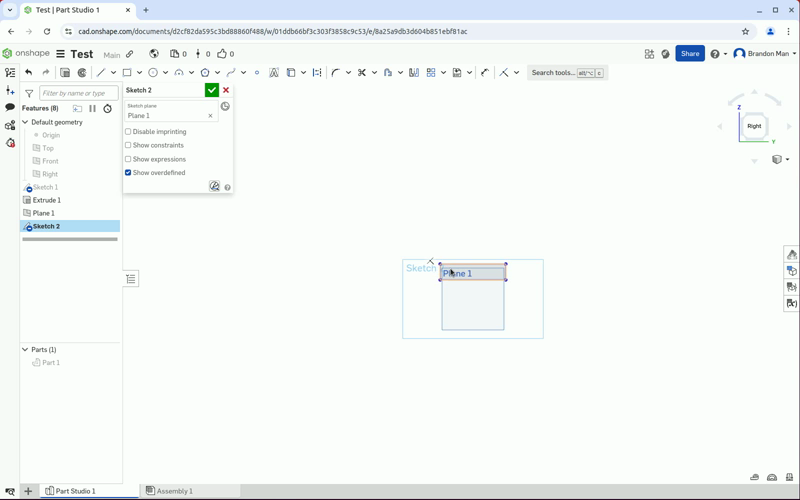
scroll(6)
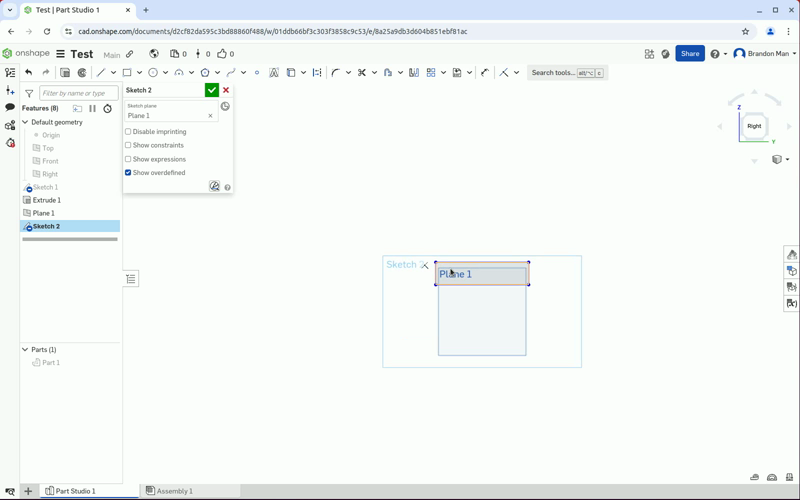
scroll(6)
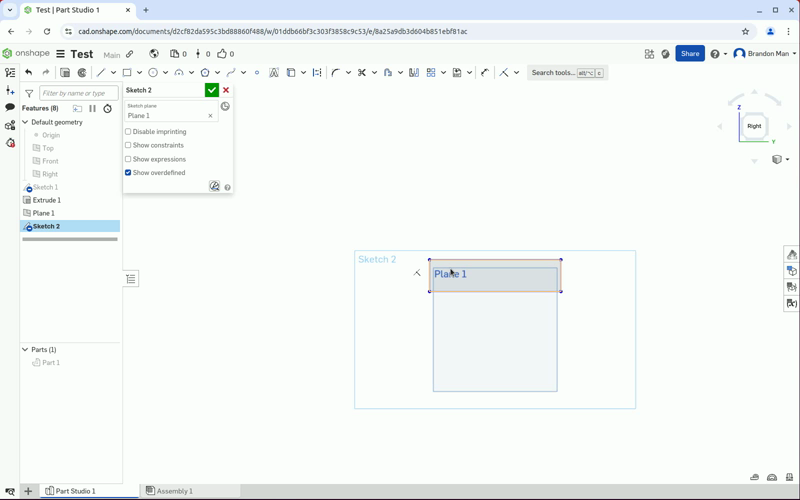
scroll(6)
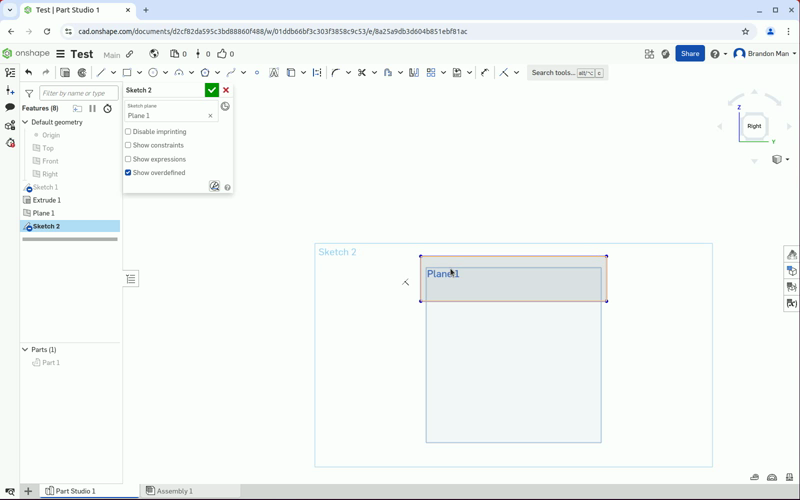
scroll(6)
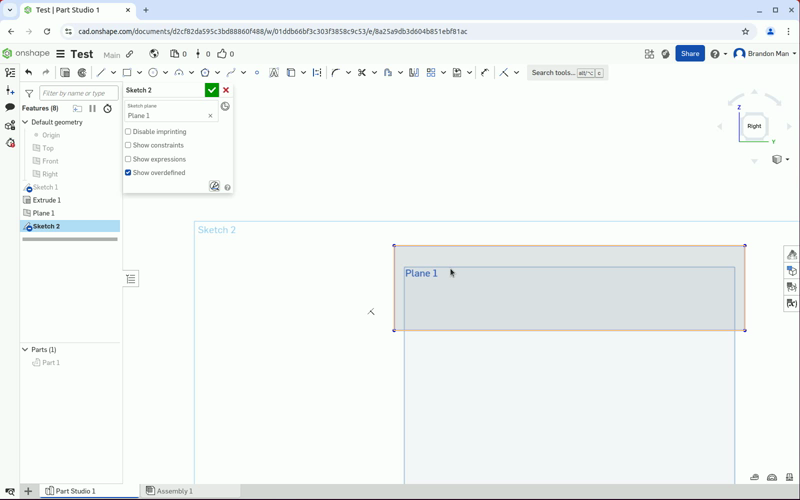
click(450, 268)
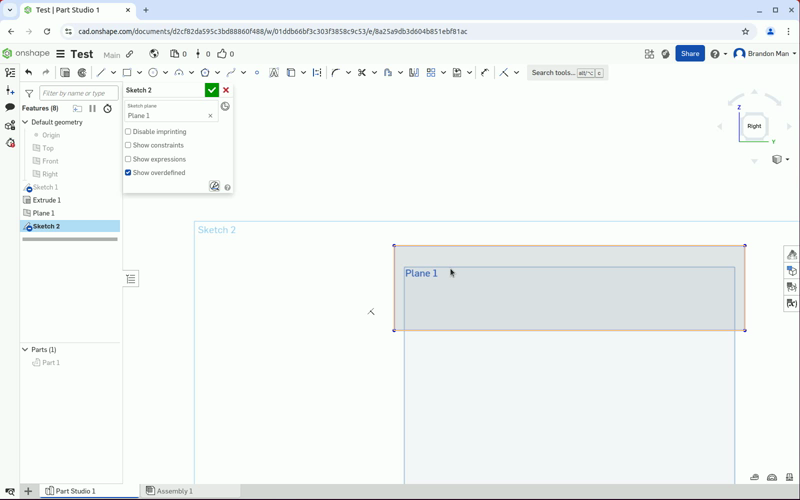
scroll(-6)
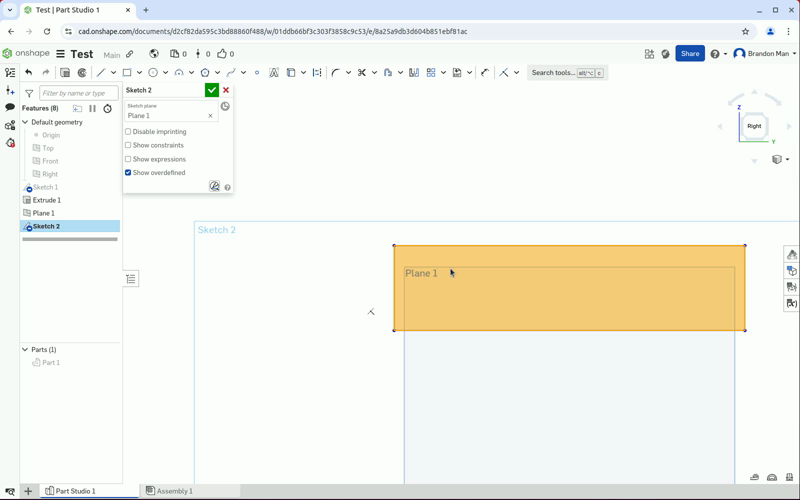
scroll(-6)
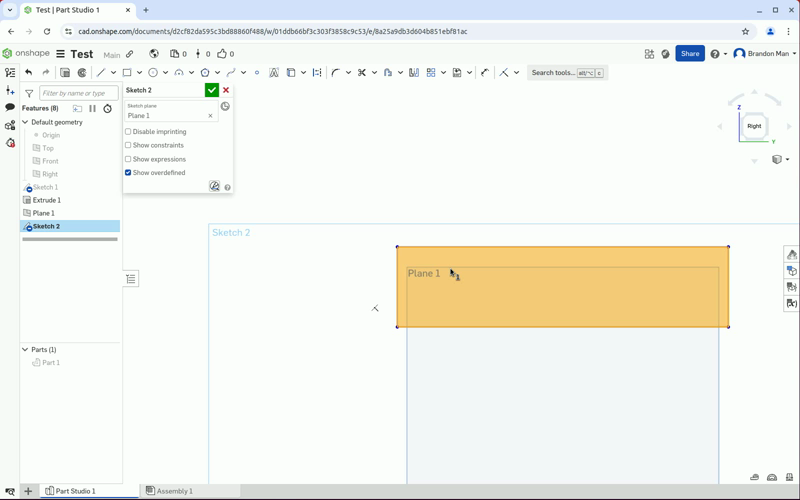
scroll(-6)
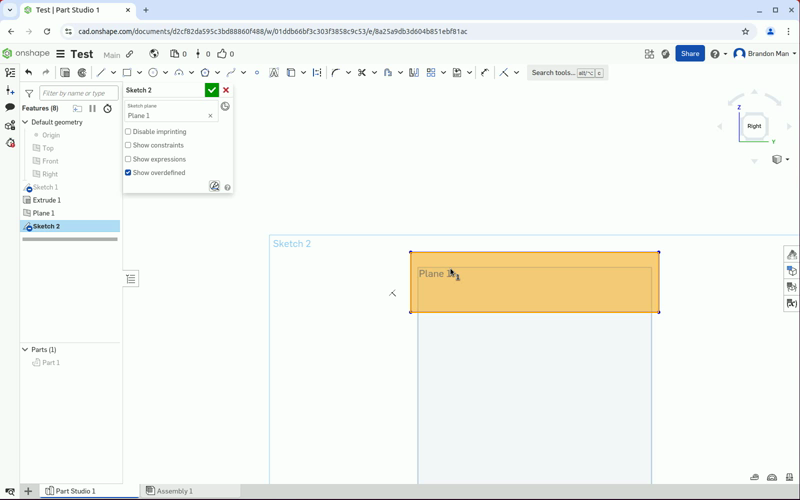
scroll(-6)
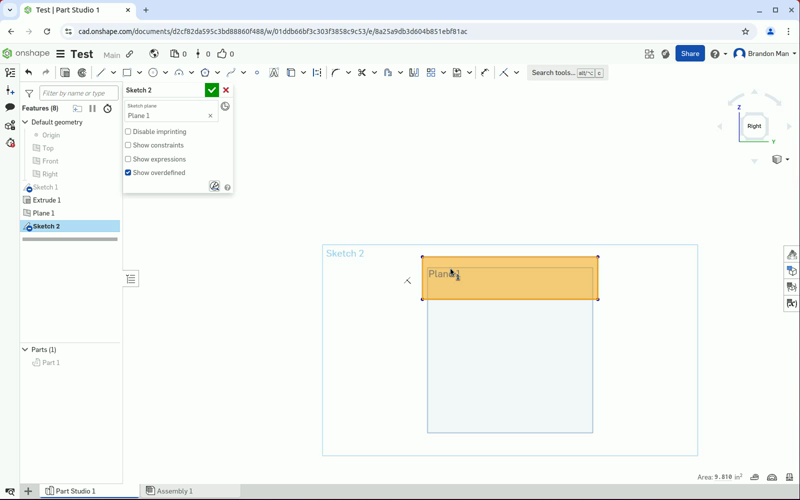
scroll(-6)
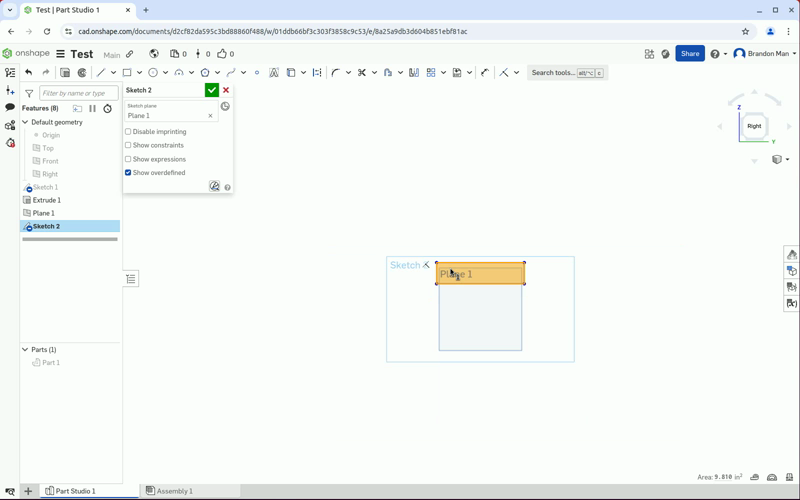
scroll(-6)
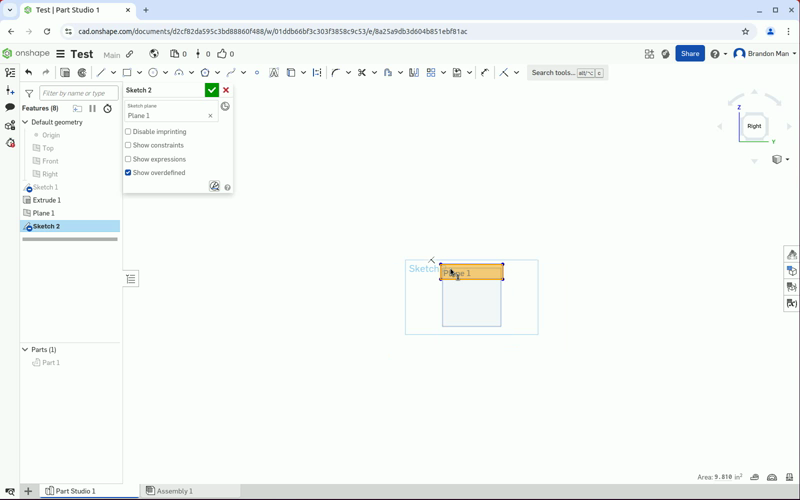
scroll(-6)
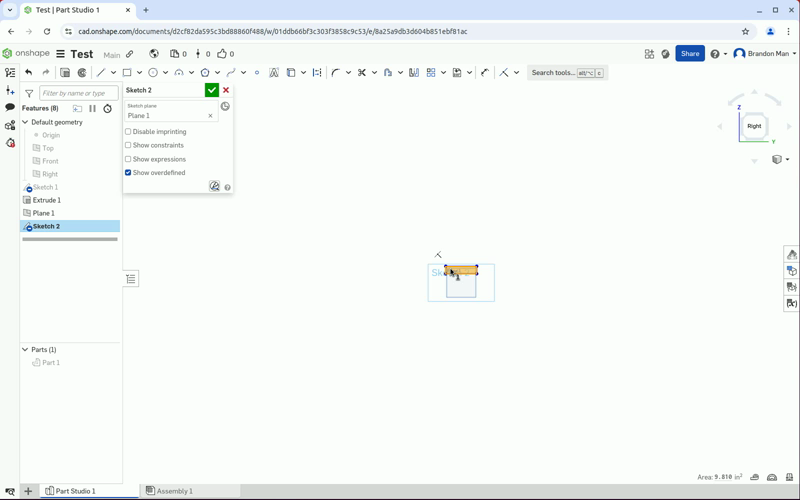
mouse_move(73, 352)
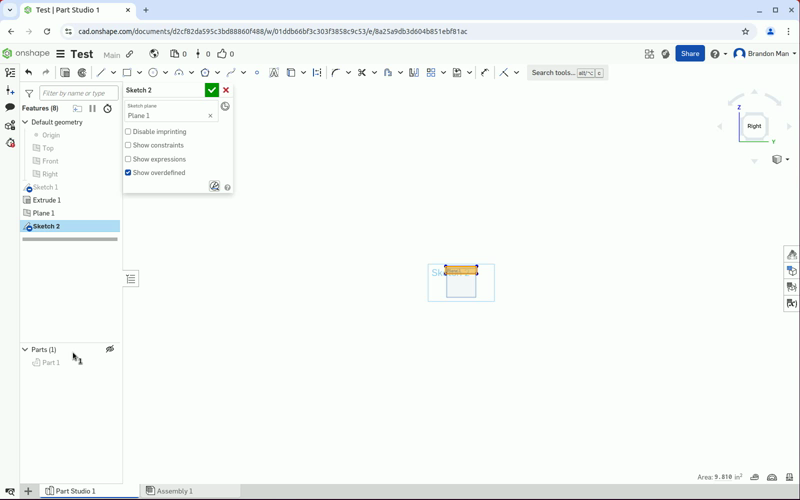
key(shift+y)
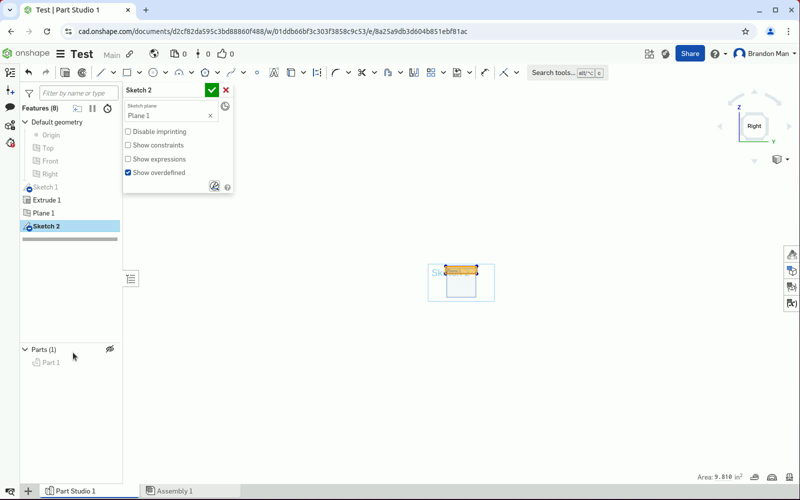
key(shift+e)
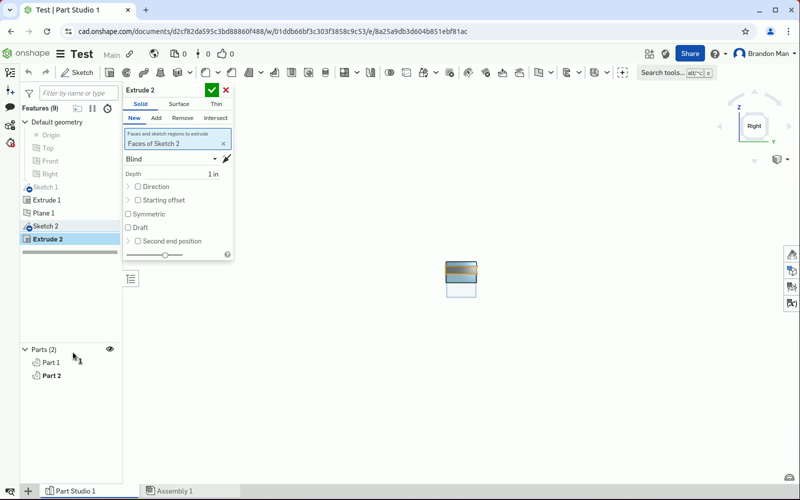
mouse_move(143, 106)
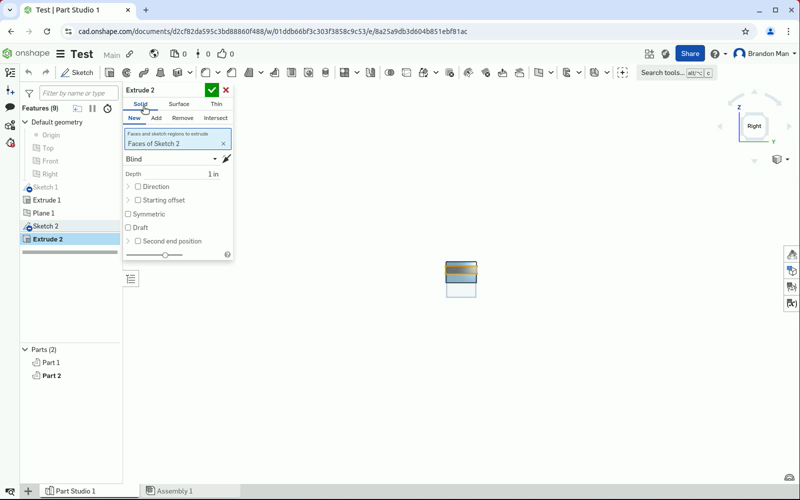
click(143, 106)
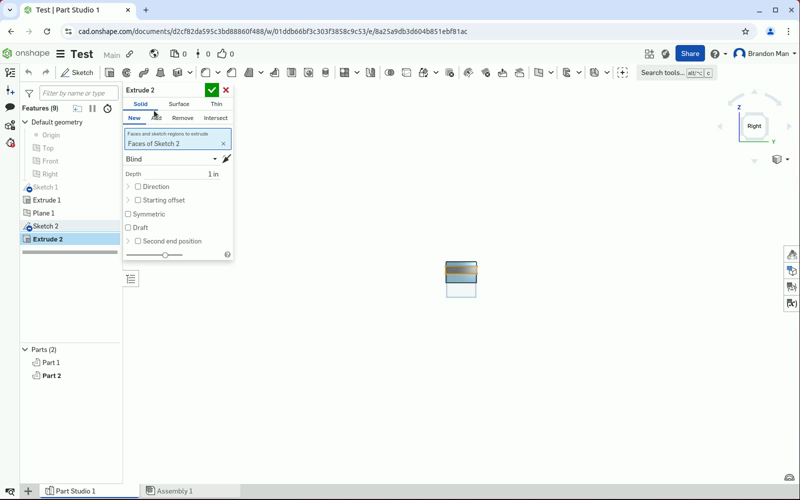
mouse_move(186, 120)
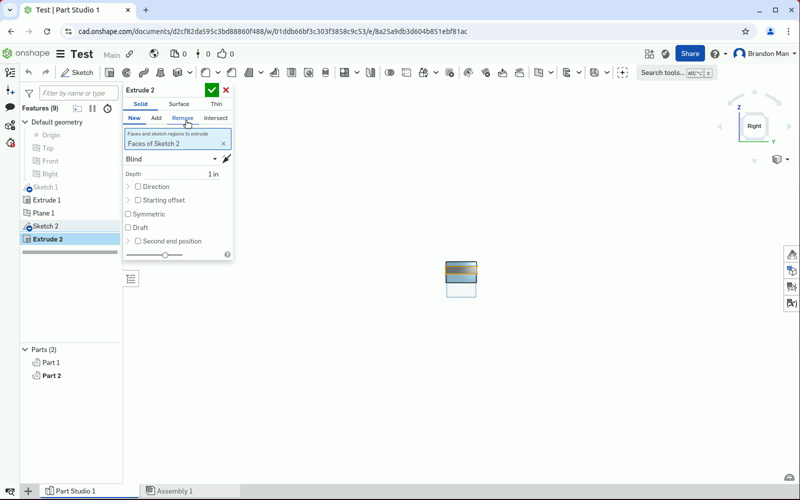
click(186, 120)
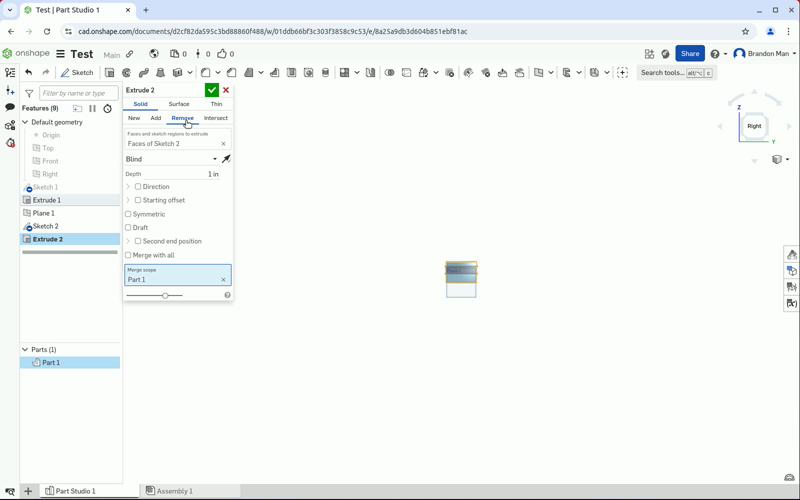
key(tab, 4)
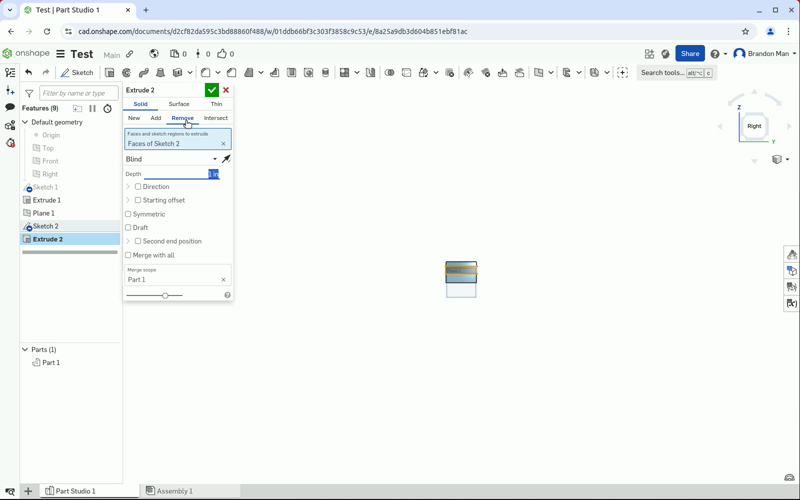
text(6.018)
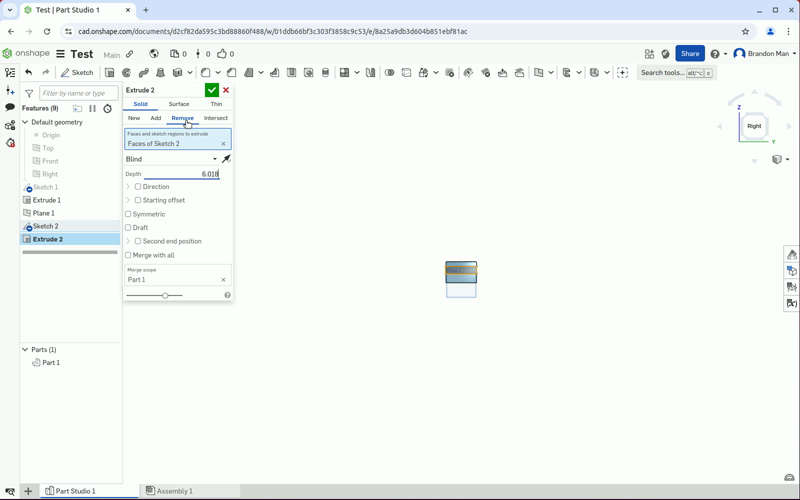
key(tab, 6)
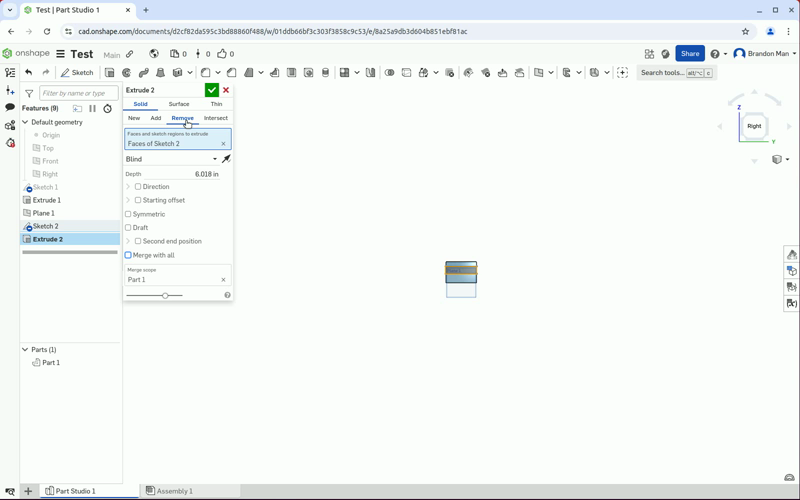
key(space)
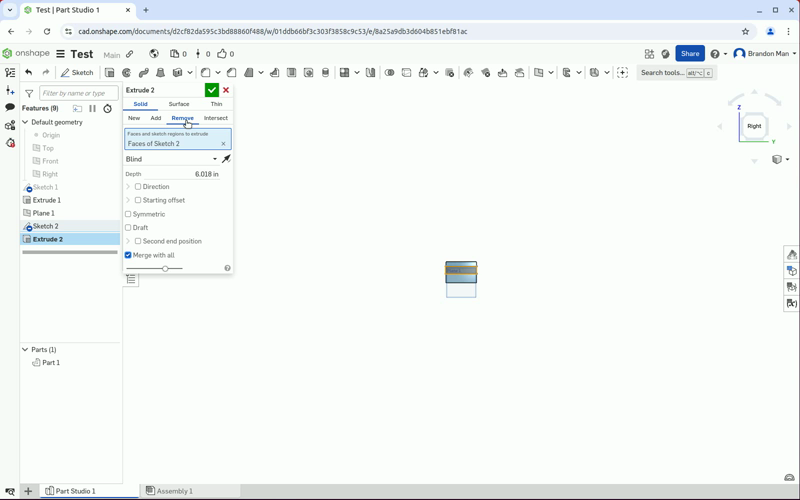
key(enter)
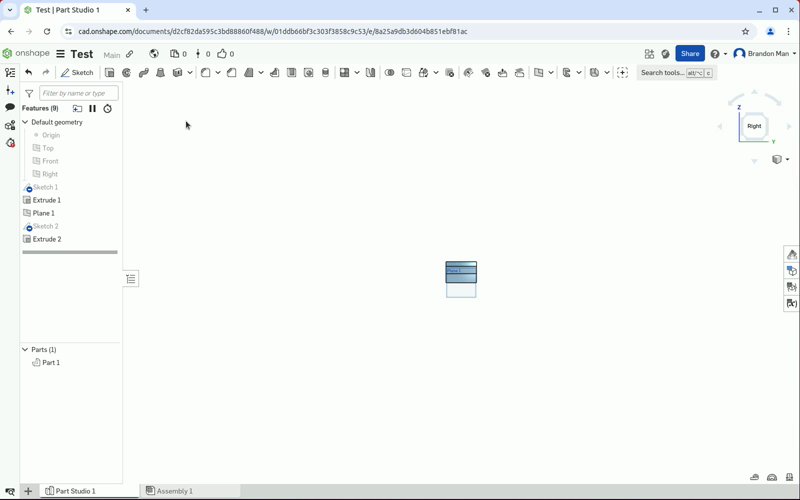
key(shift+h)
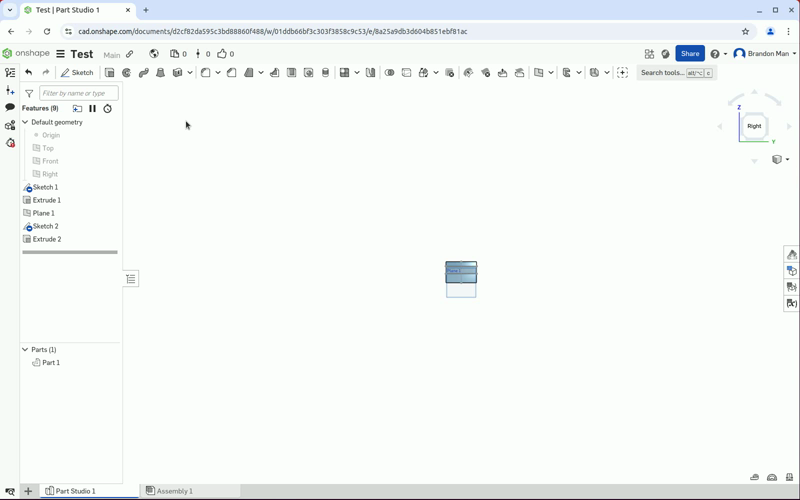
key(shift+h)
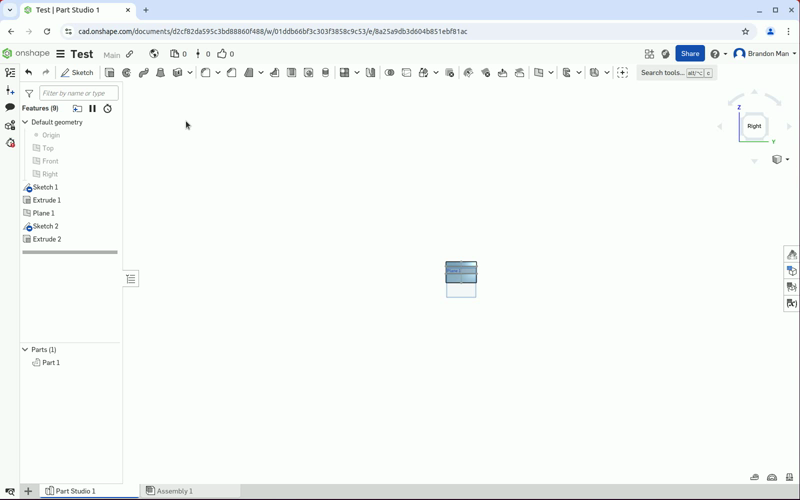
key(shift+7)
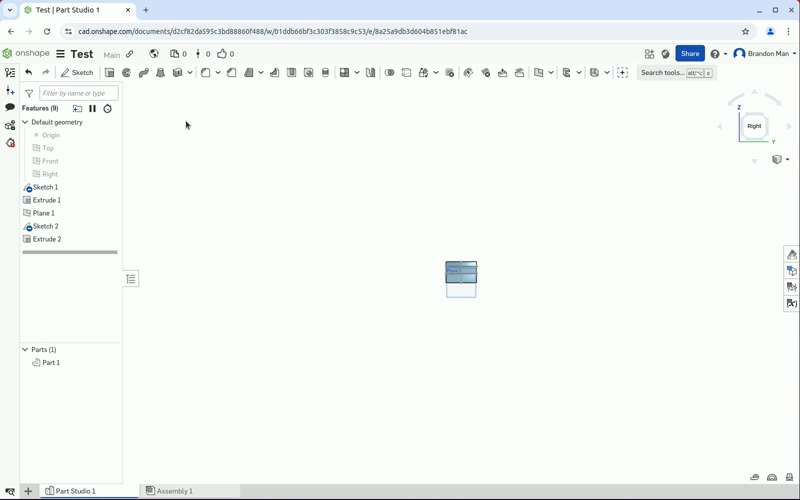
key(right, 2)
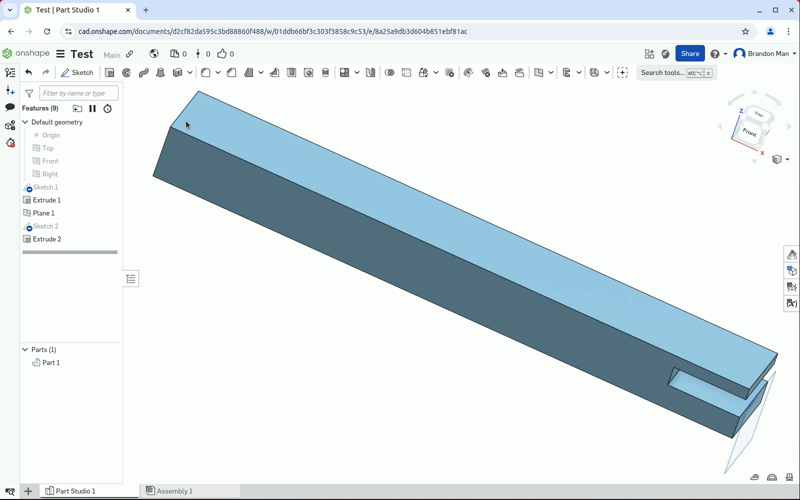
key(down, 2)
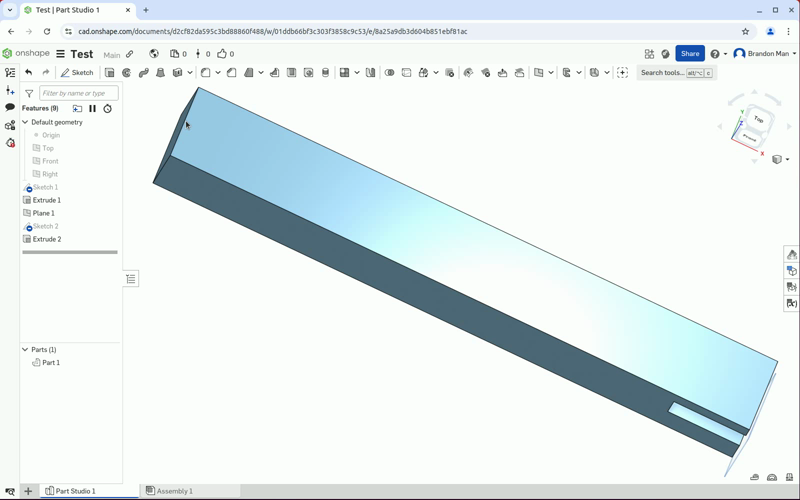
key(up, 2)
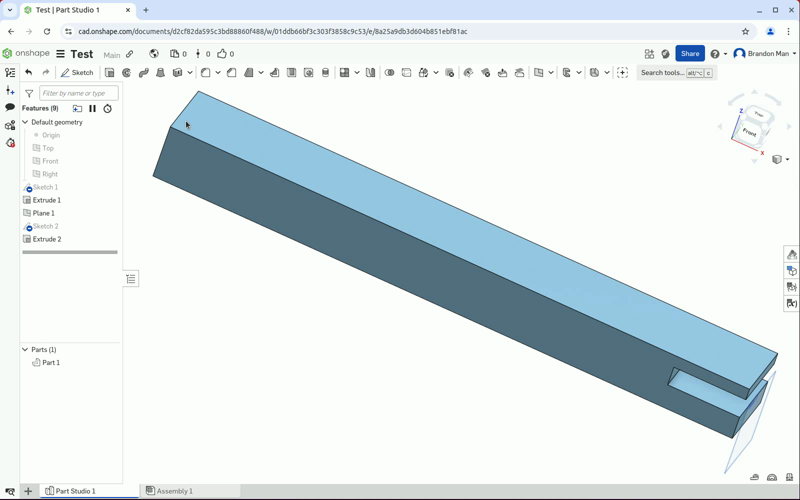
key(left, 2)
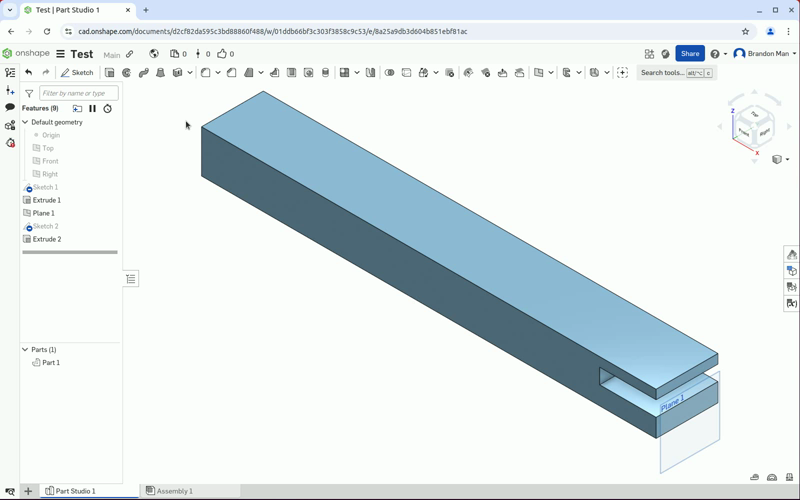
mouse_move(73, 189)
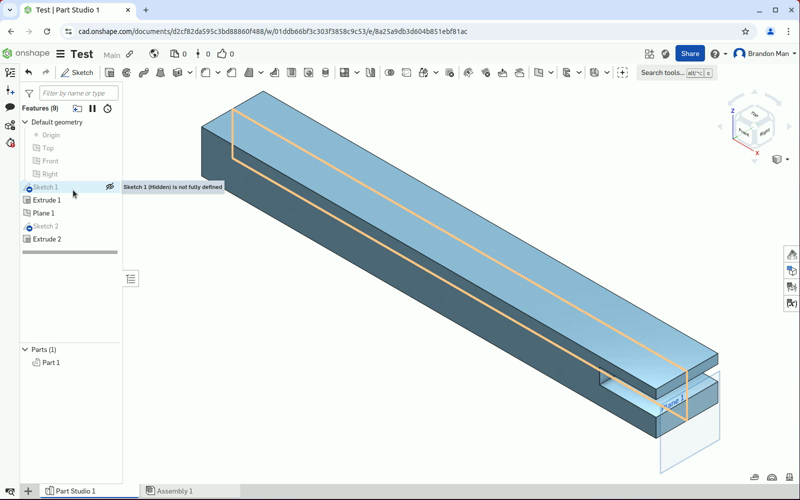
click(73, 189)